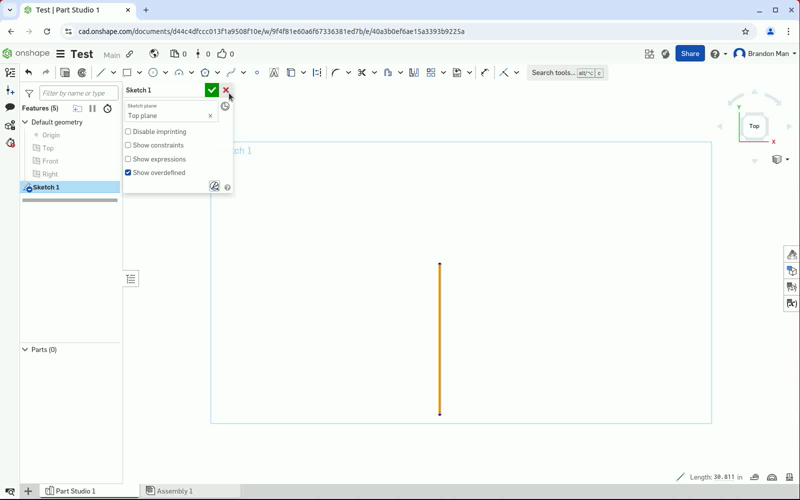
key(shift+h)
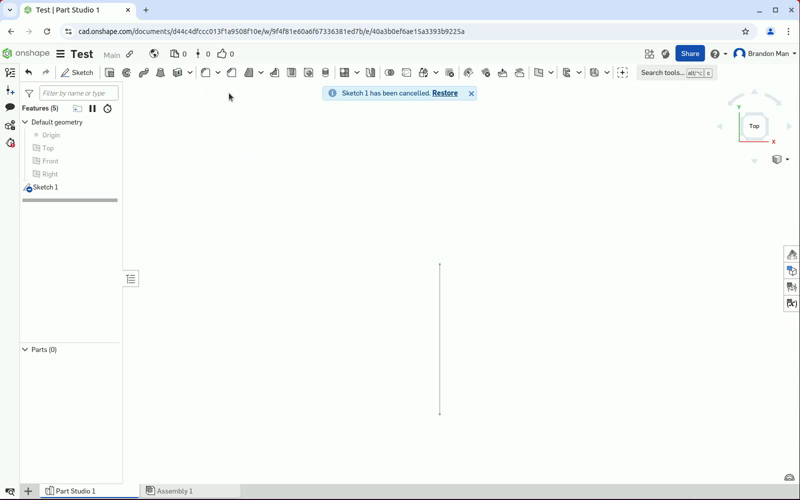
key(shift+s)
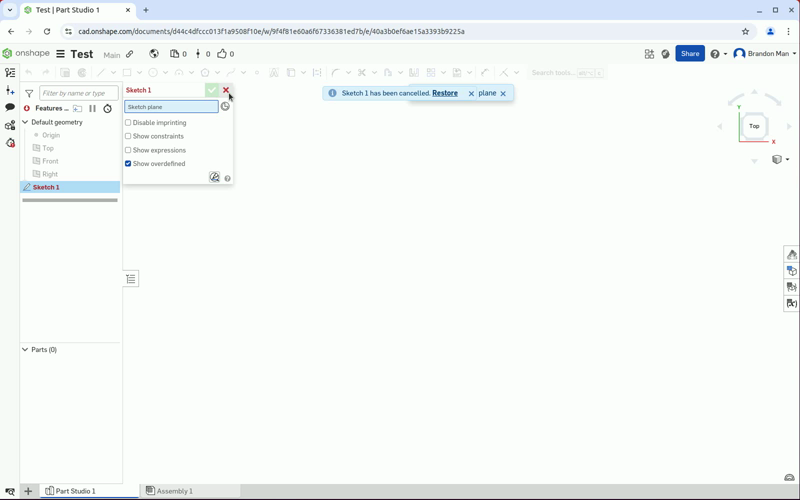
mouse_move(73, 150)
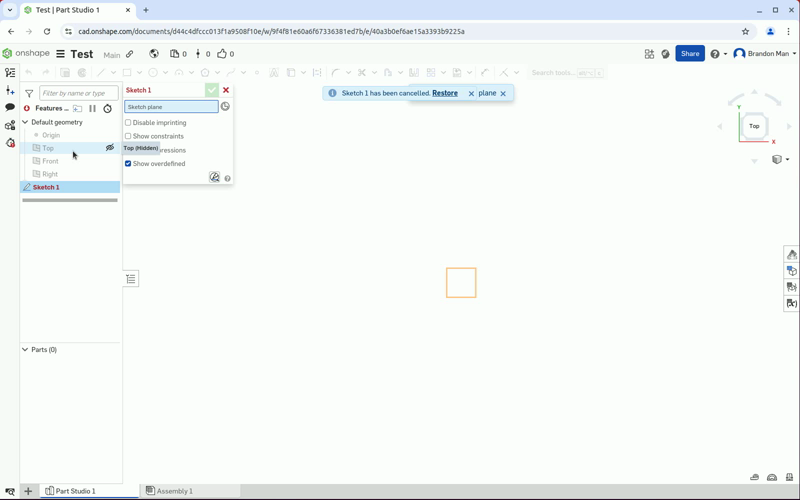
click(73, 150)
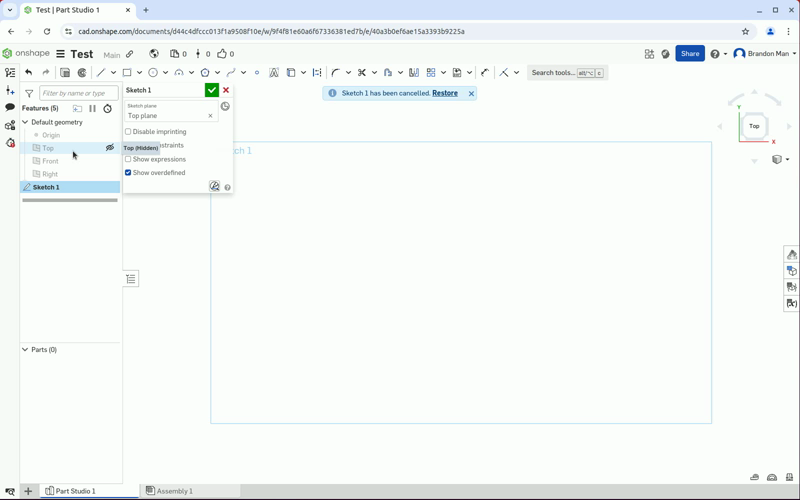
mouse_move(73, 352)
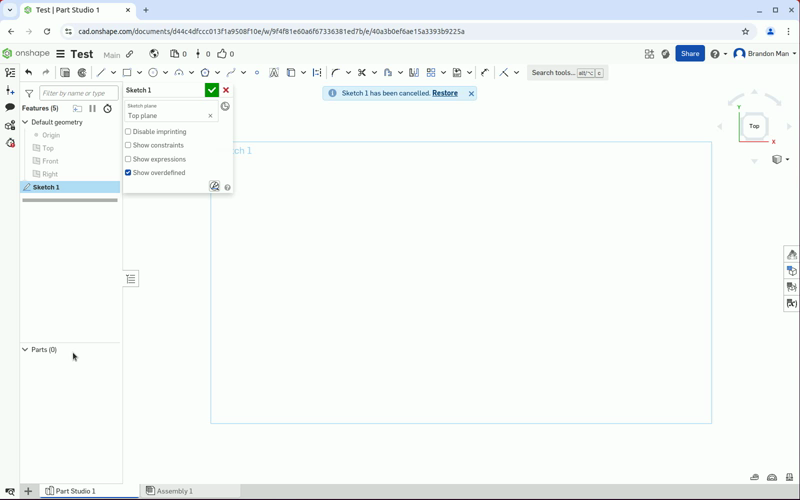
key(y)
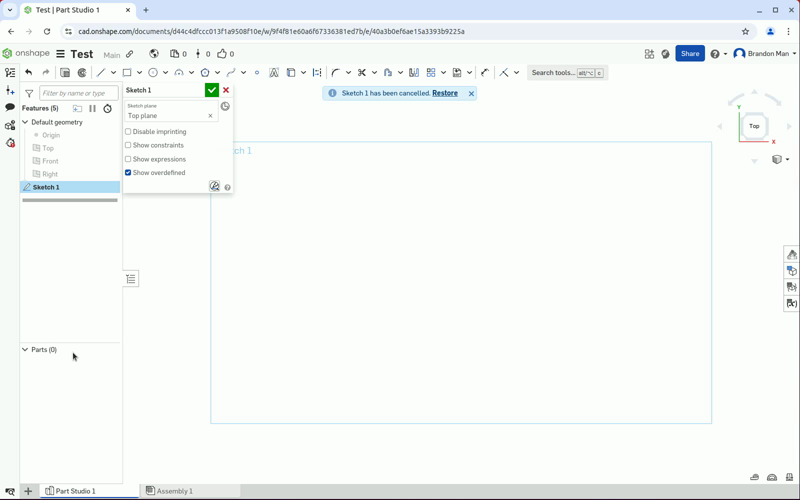
key(l)
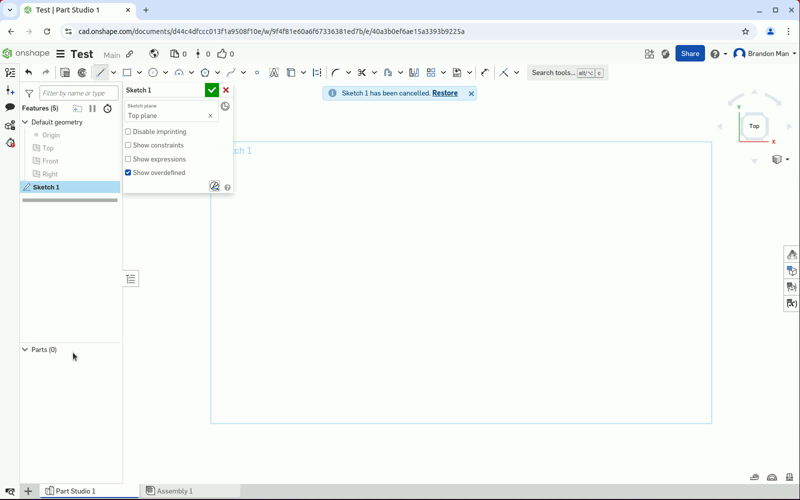
key_down(shift)
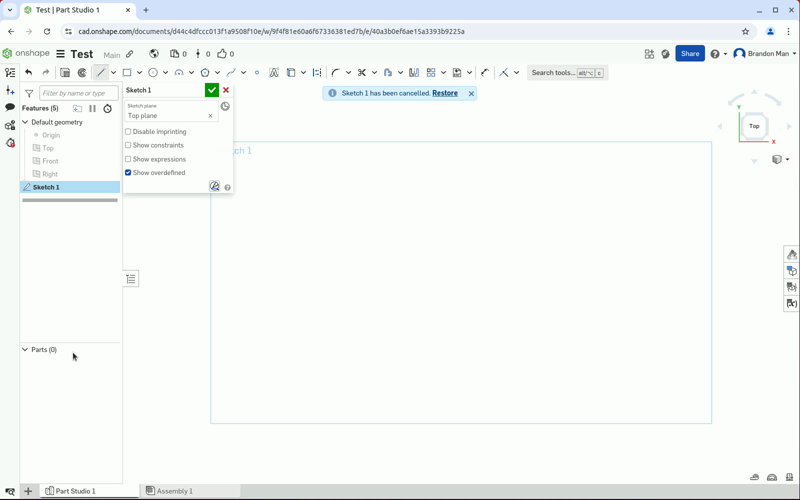
mouse_move(348, 320)
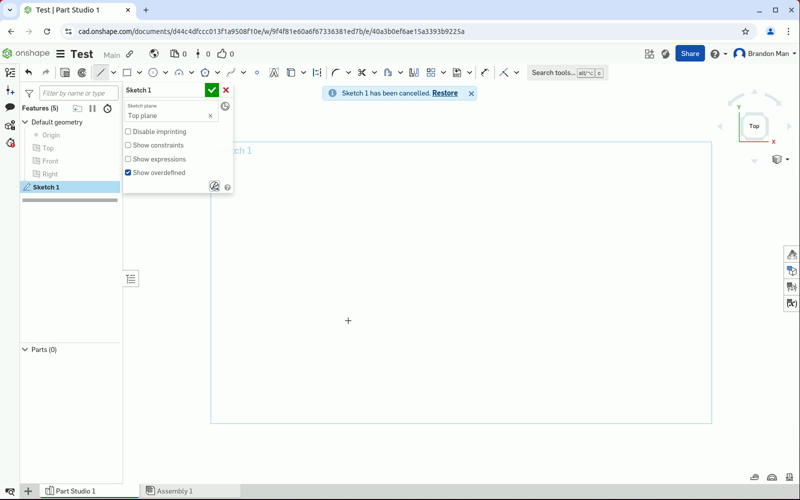
click(348, 320)
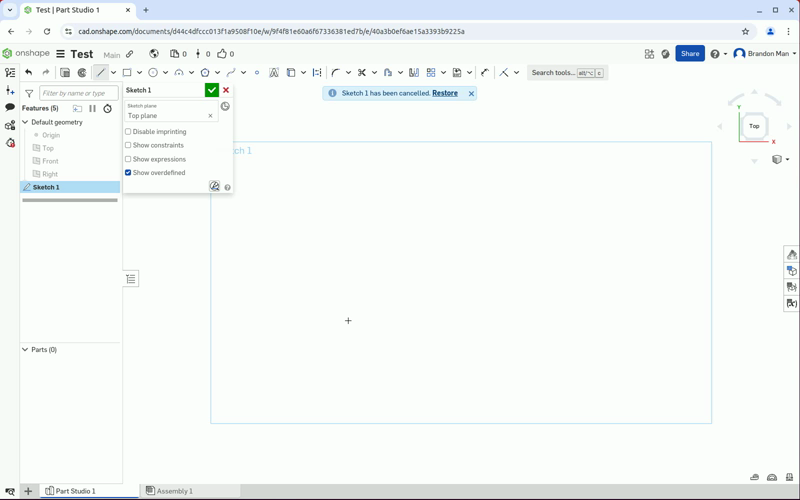
key_up(shift)
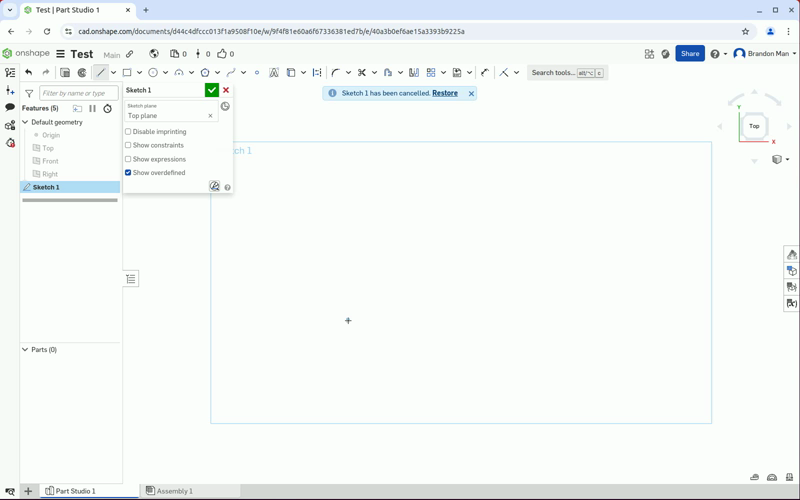
key_down(shift)
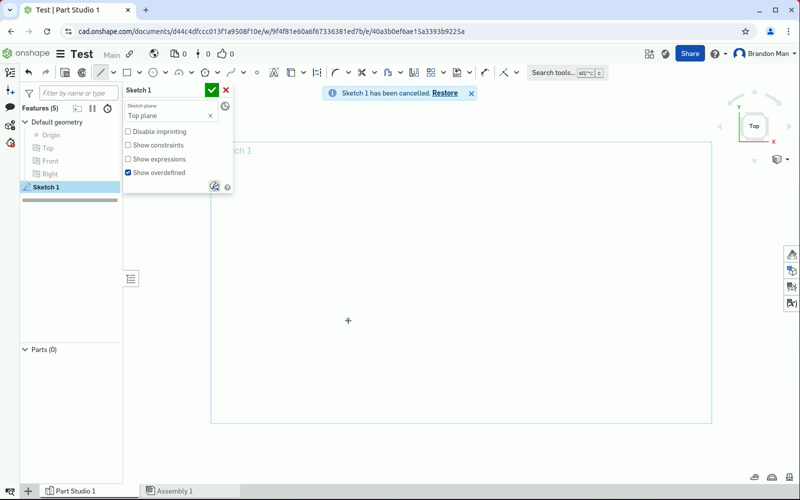
mouse_move(572, 320)
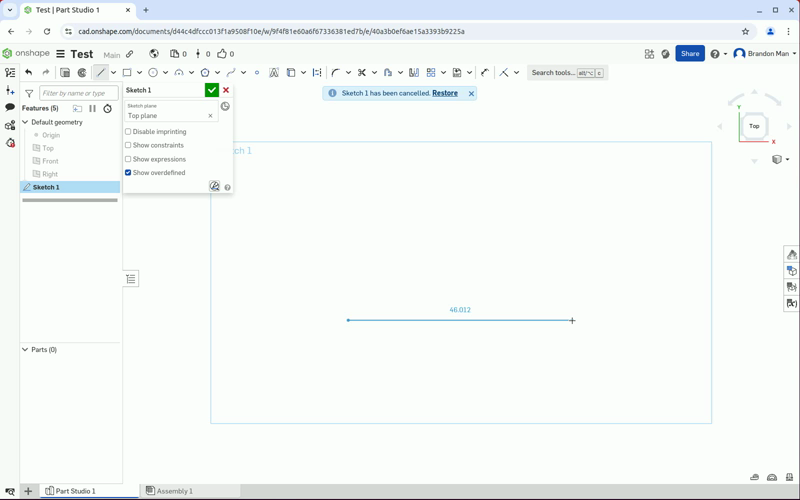
click(572, 320)
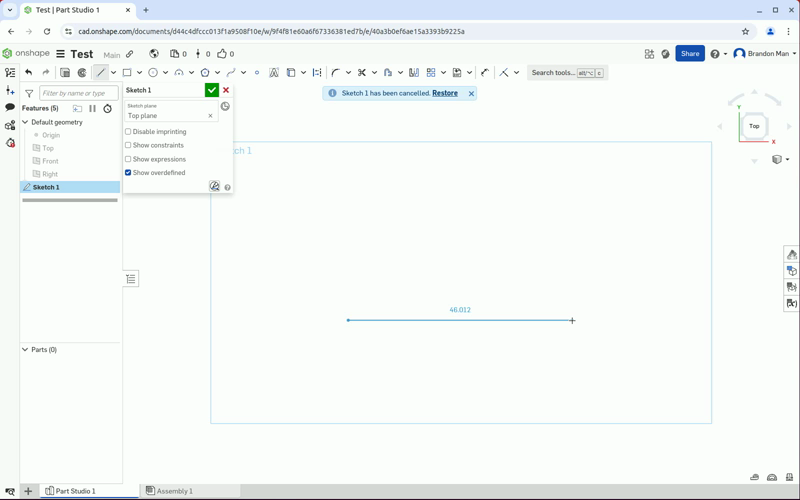
key_up(shift)
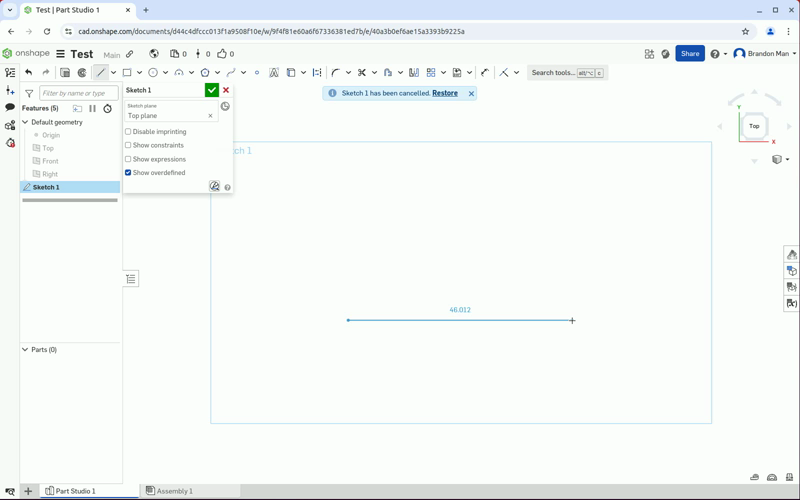
key_down(shift)
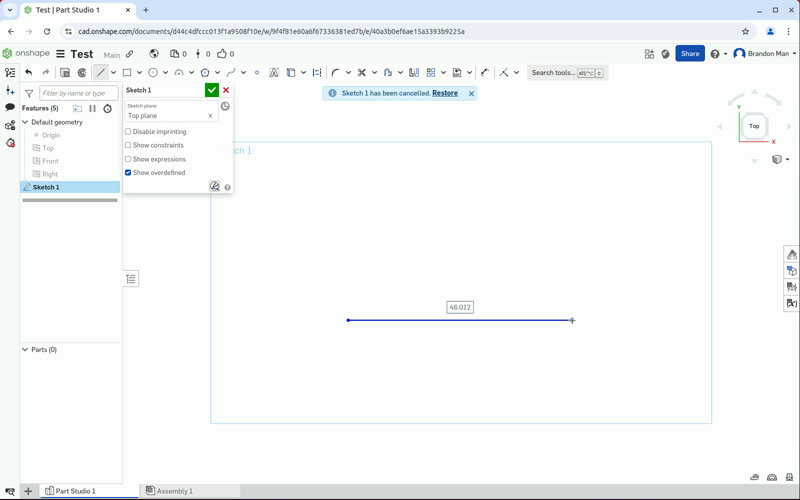
mouse_move(572, 245)
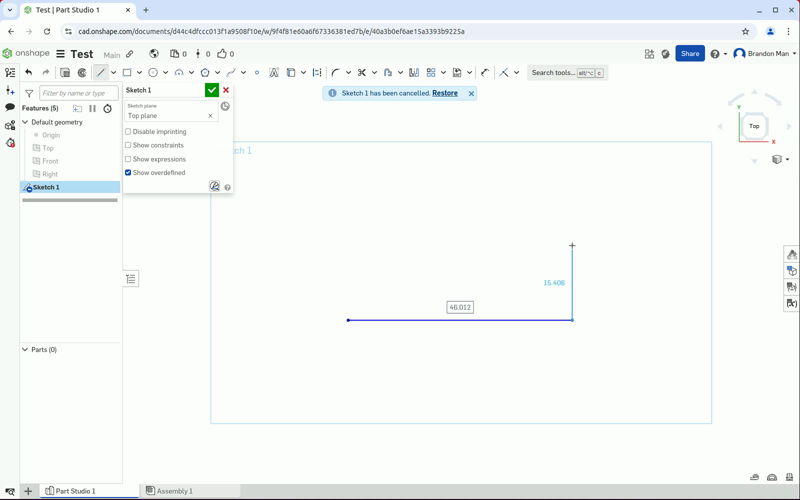
click(572, 245)
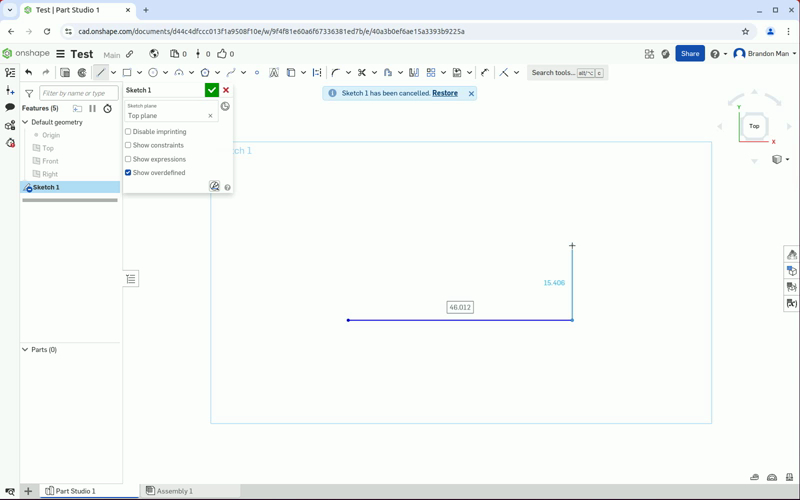
key_up(shift)
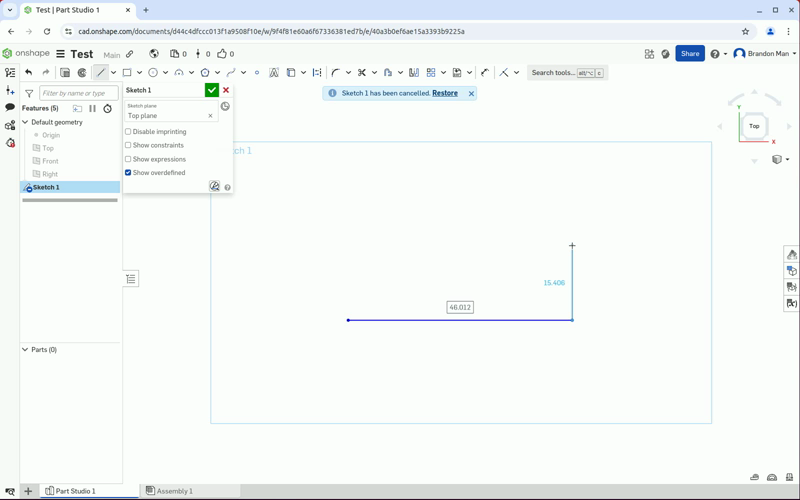
key_down(shift)
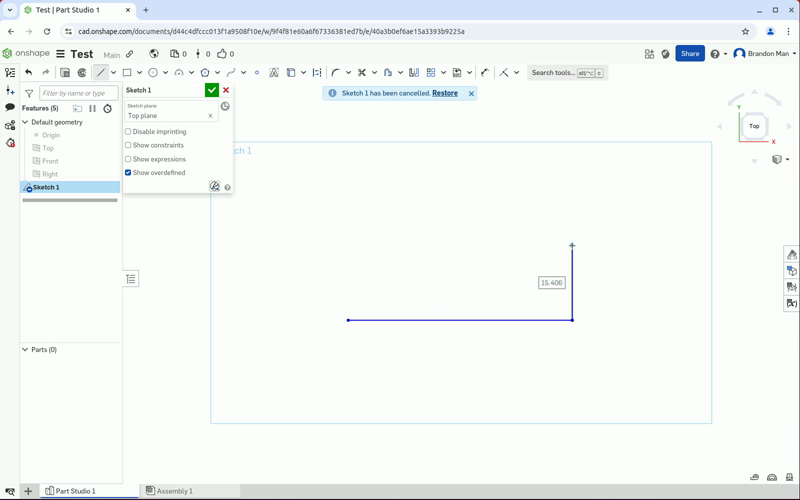
mouse_move(348, 245)
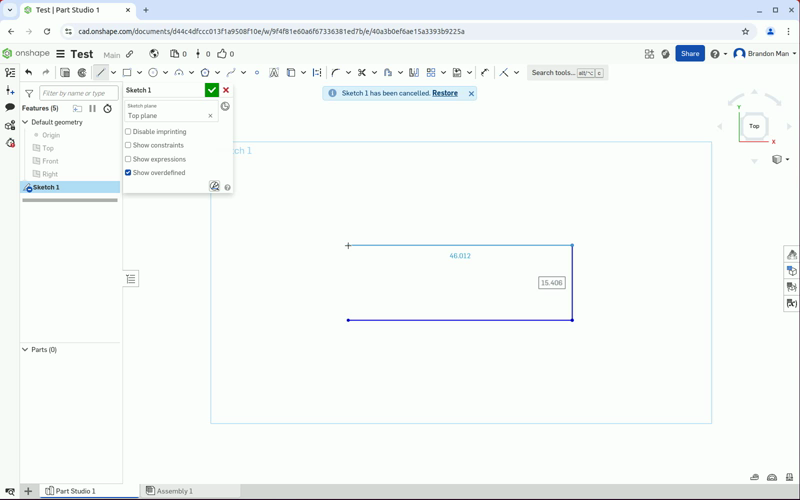
click(348, 245)
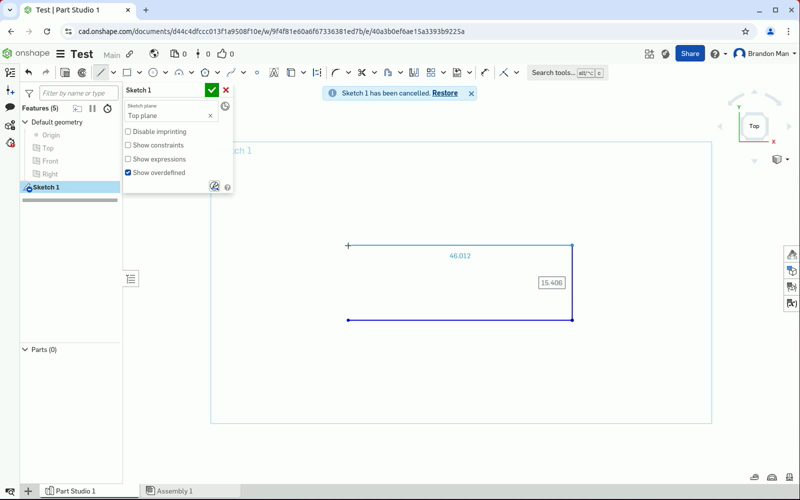
key_up(shift)
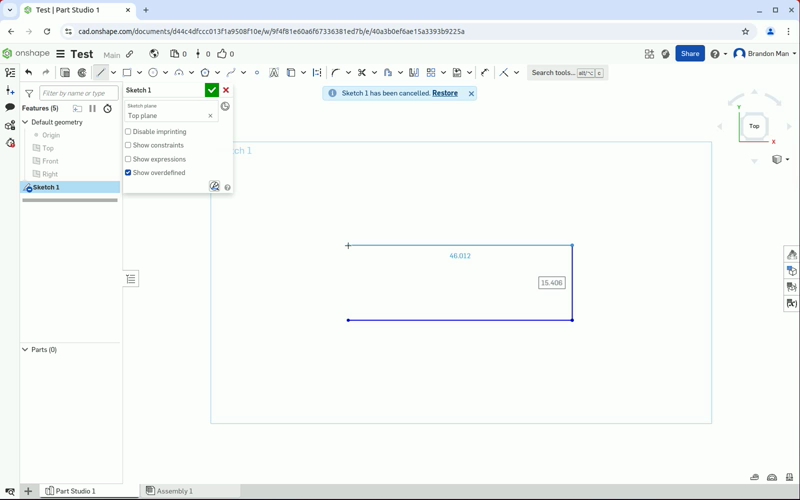
key_down(shift)
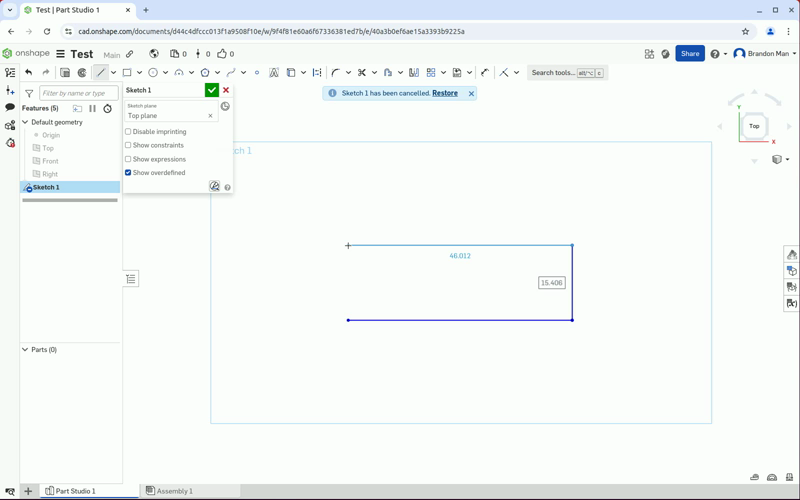
mouse_move(348, 320)
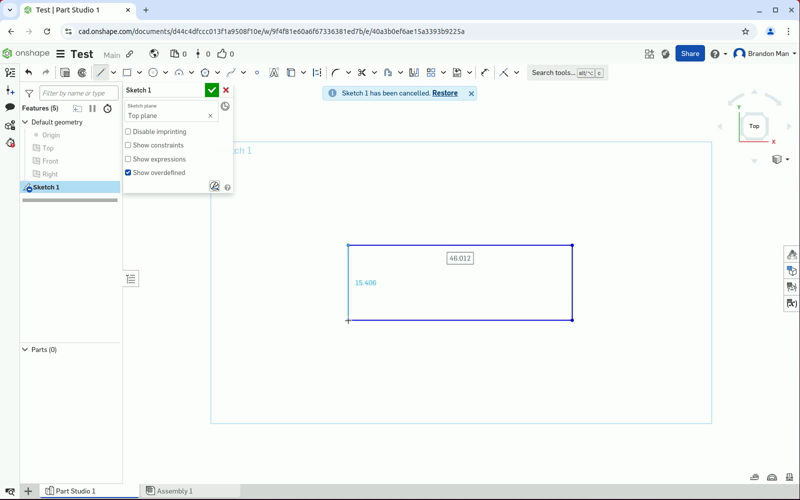
key_up(shift)
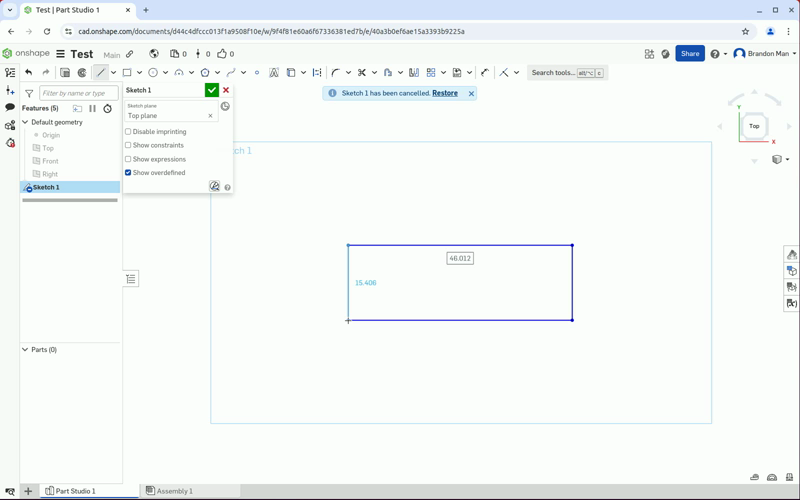
click(348, 320)
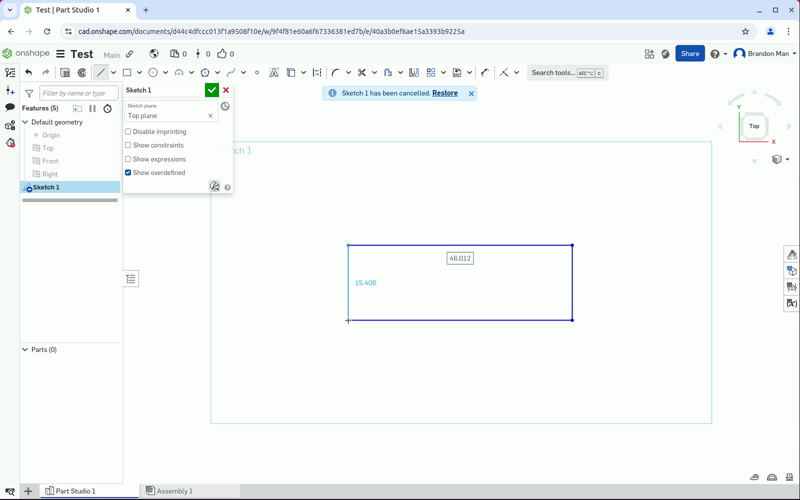
key(esc)
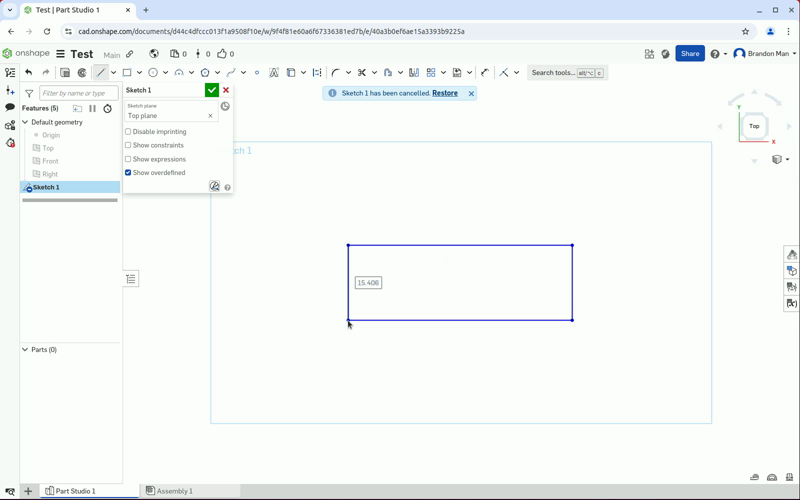
mouse_move(416, 271)
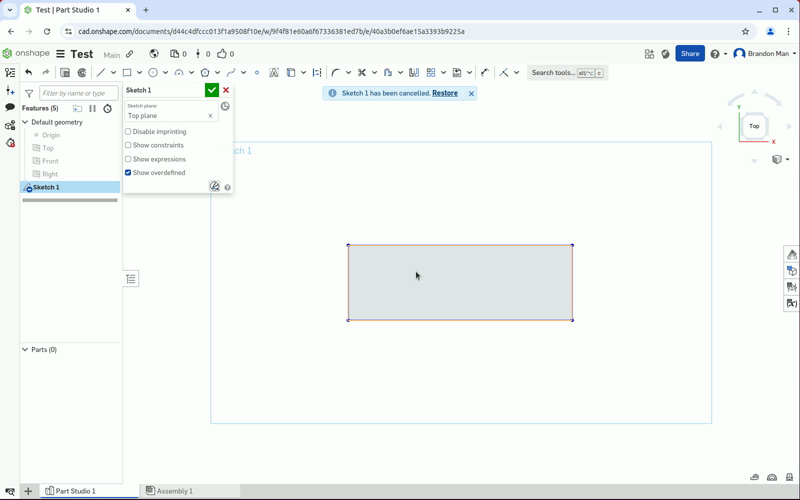
click(416, 271)
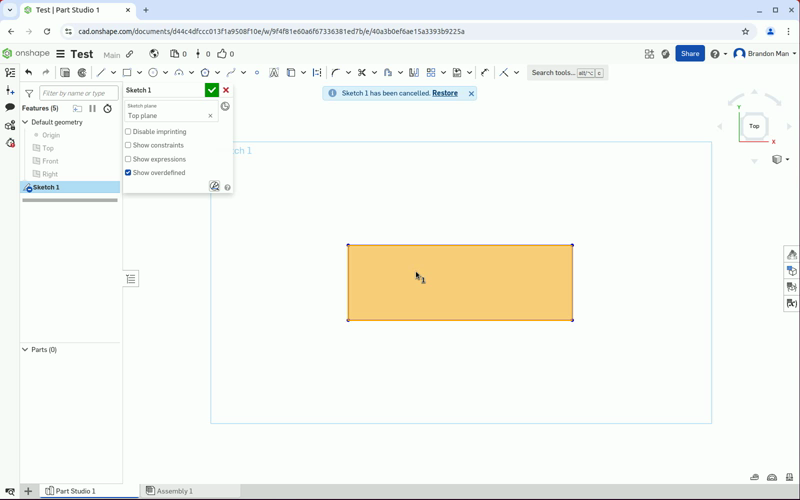
mouse_move(73, 352)
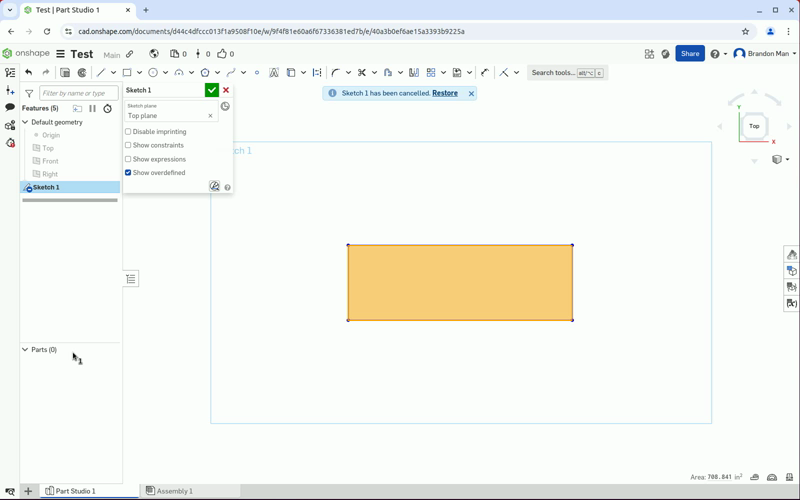
key(shift+y)
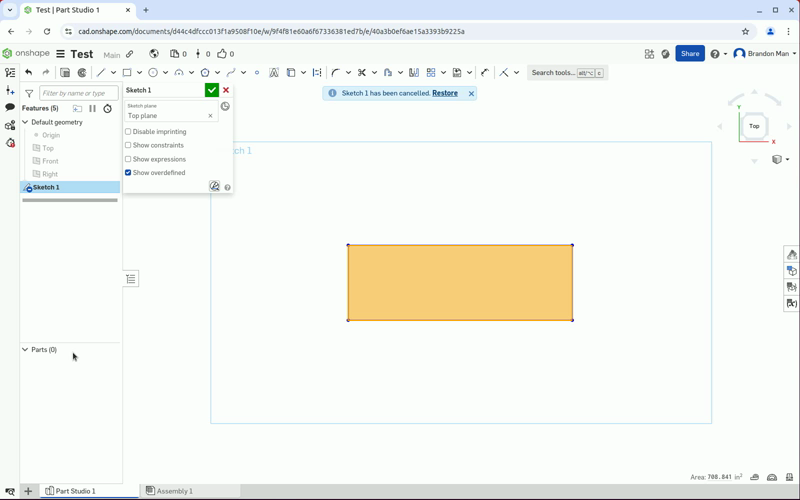
key(shift+e)
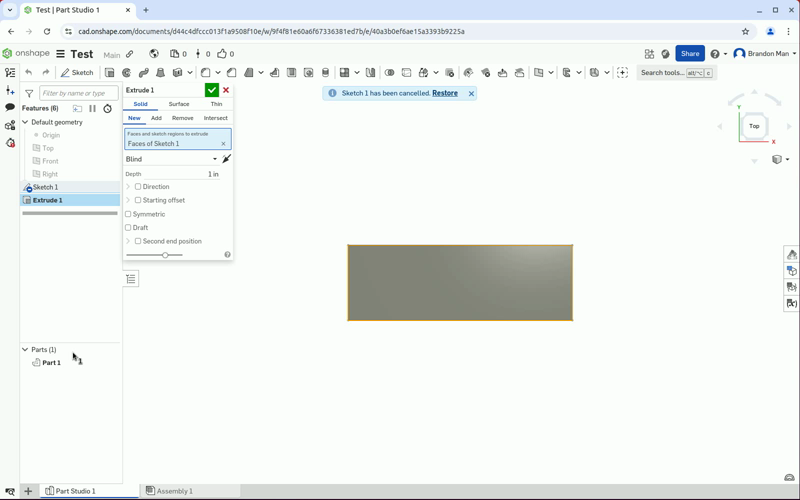
mouse_move(143, 106)
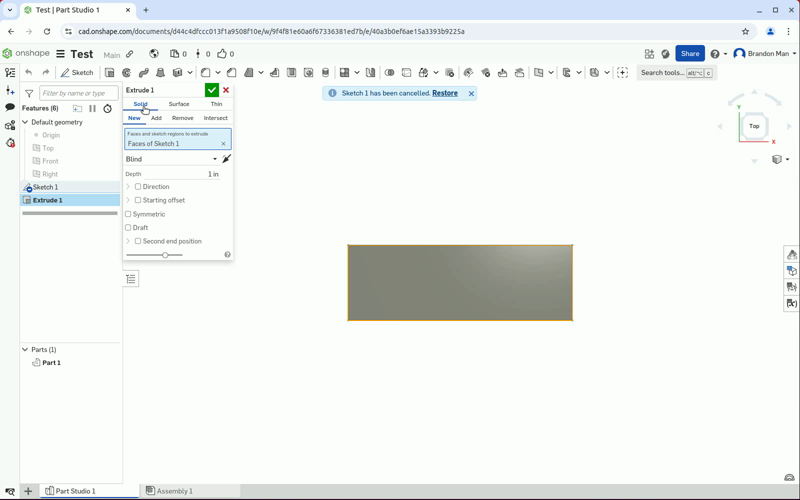
click(143, 106)
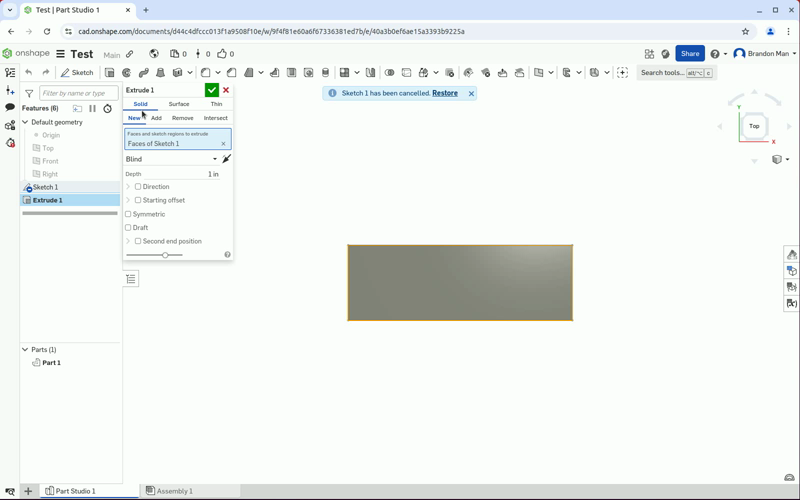
mouse_move(137, 120)
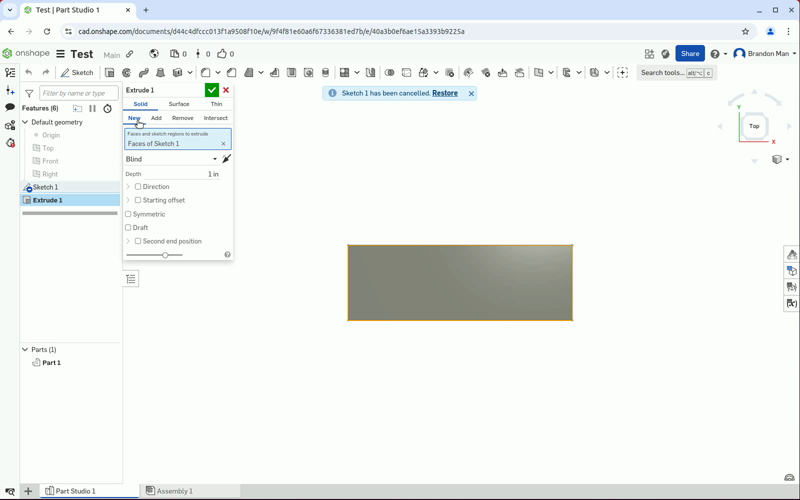
click(137, 120)
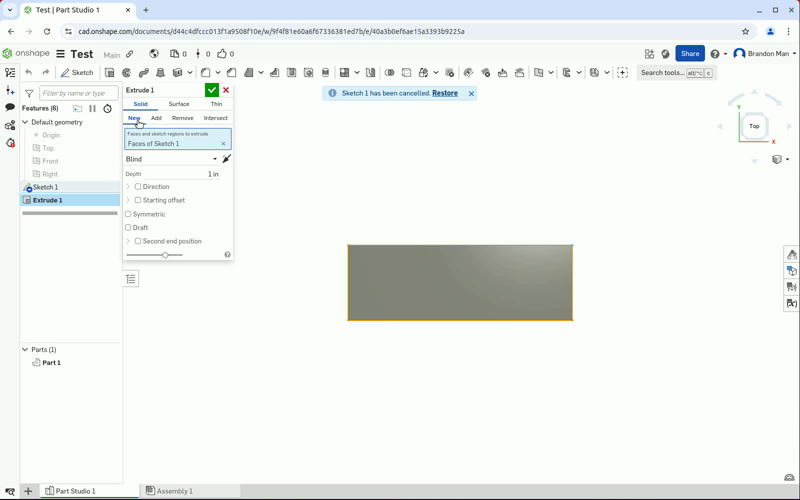
key(tab, 4)
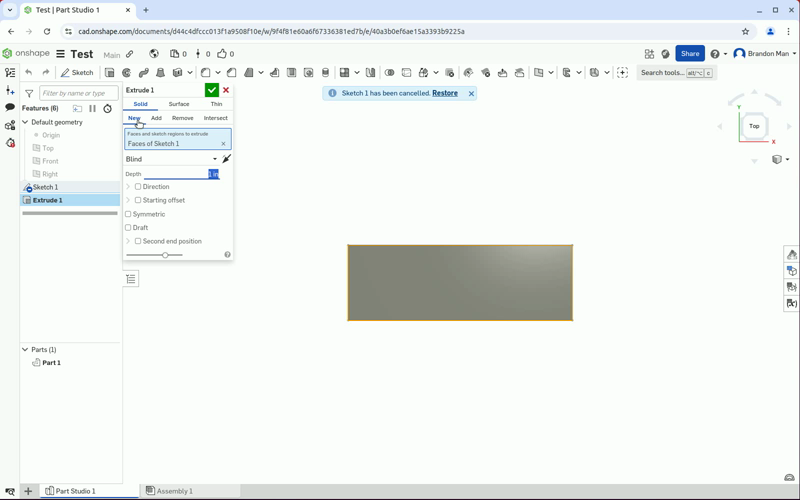
text(0.241)
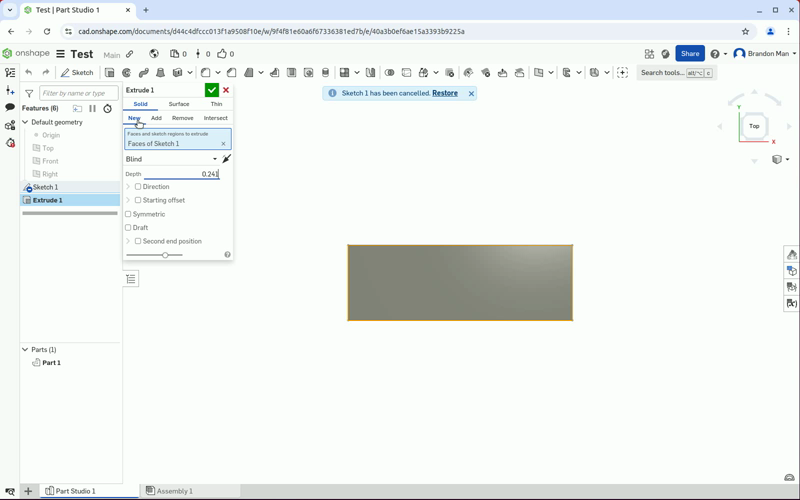
key(enter)
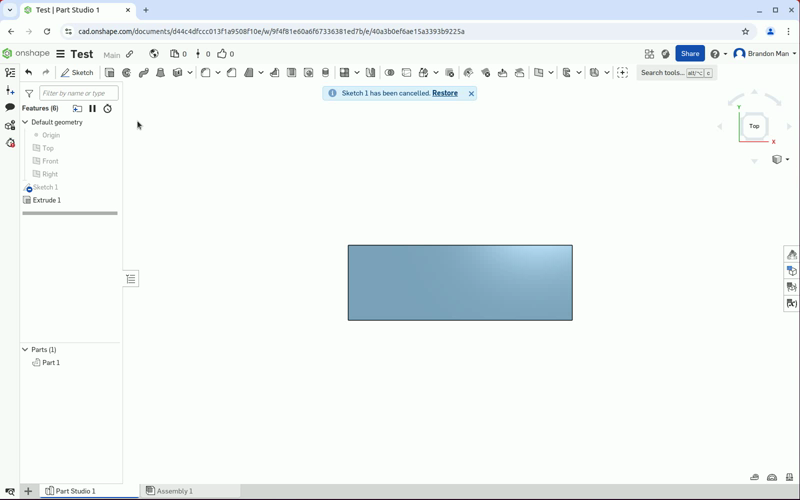
key(shift+h)
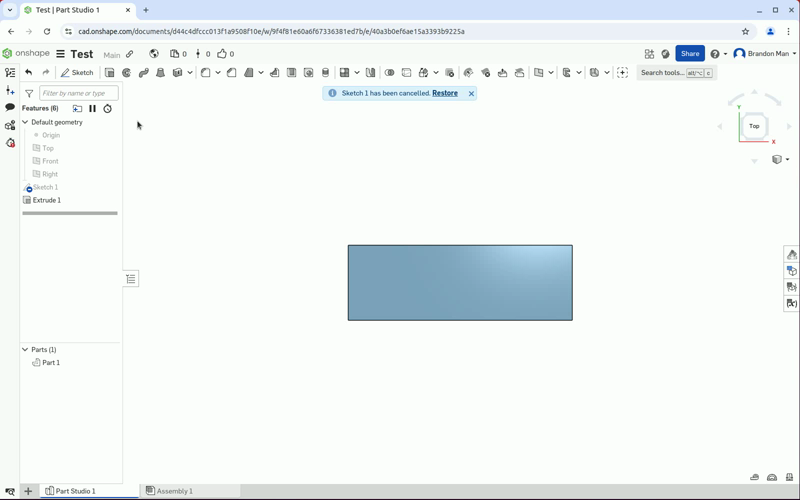
key(shift+h)
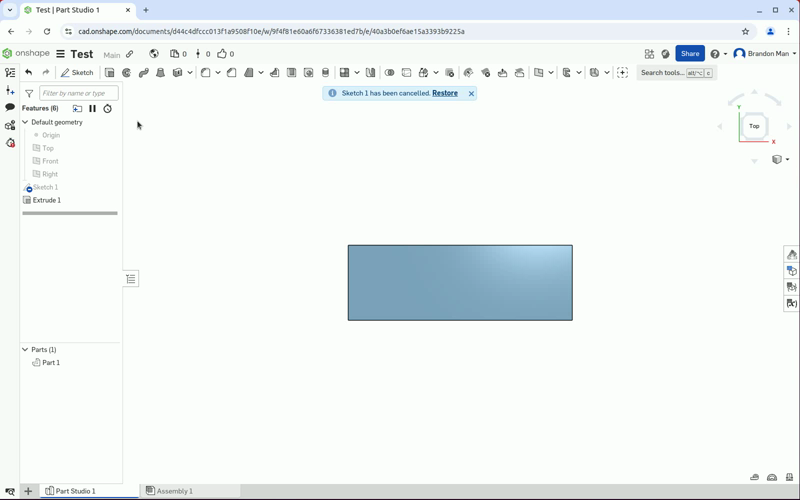
mouse_move(73, 189)
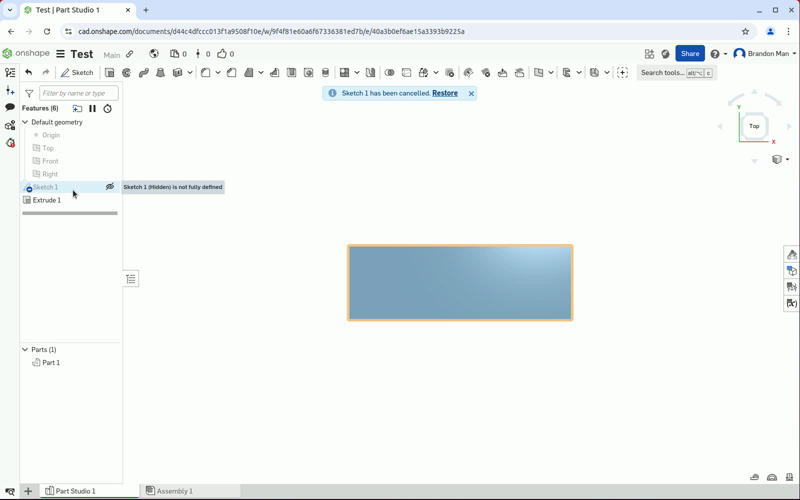
click(73, 189)
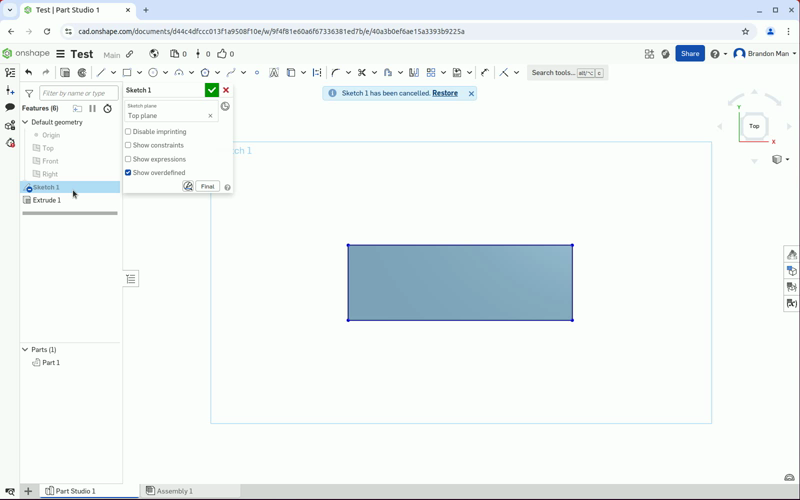
mouse_move(229, 92)
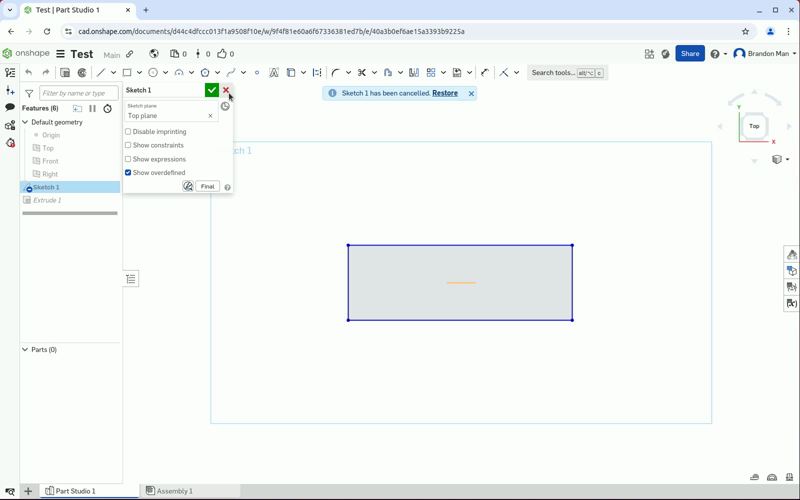
click(229, 92)
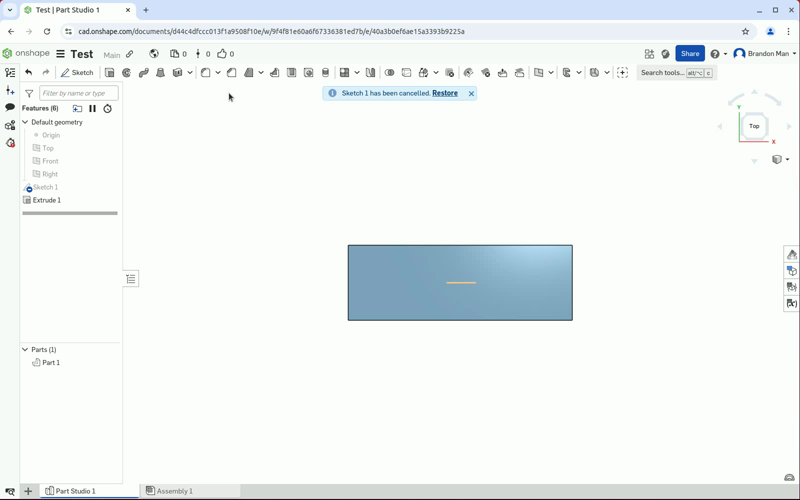
mouse_move(541, 75)
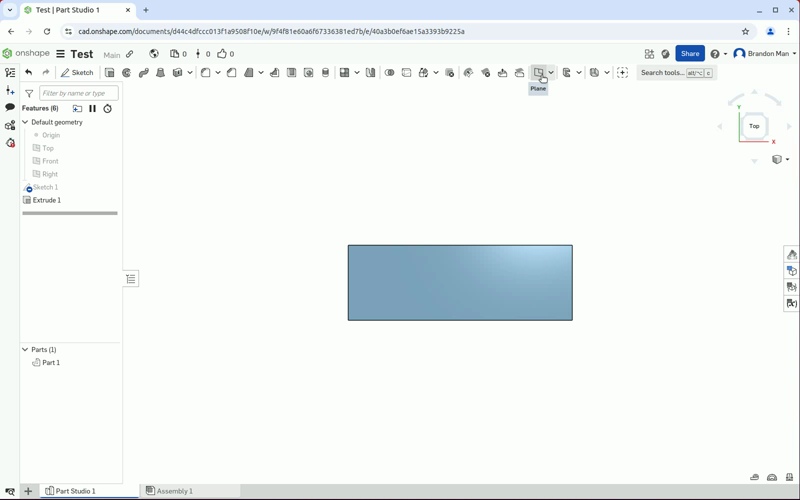
click(541, 75)
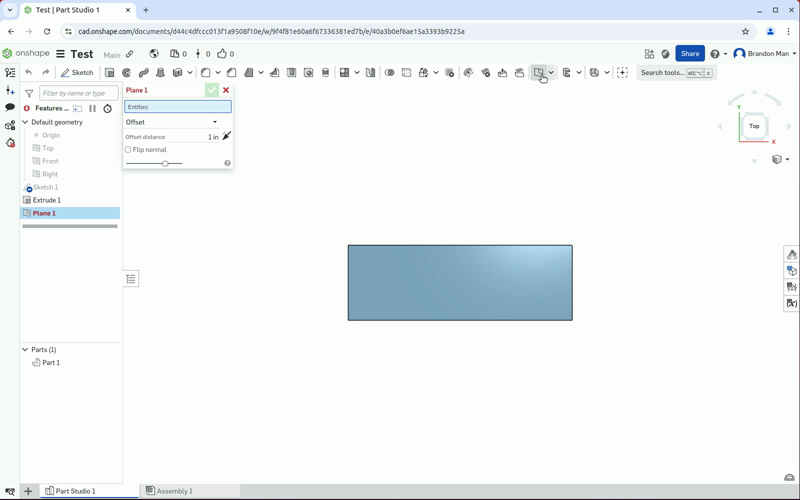
mouse_move(73, 150)
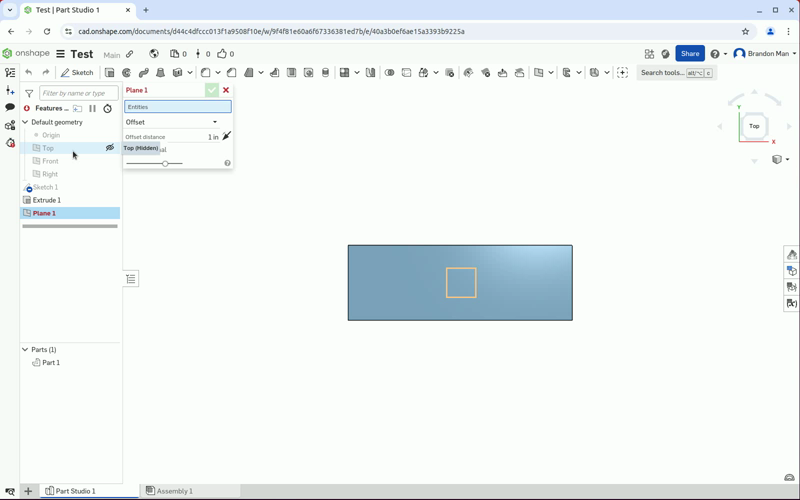
click(73, 150)
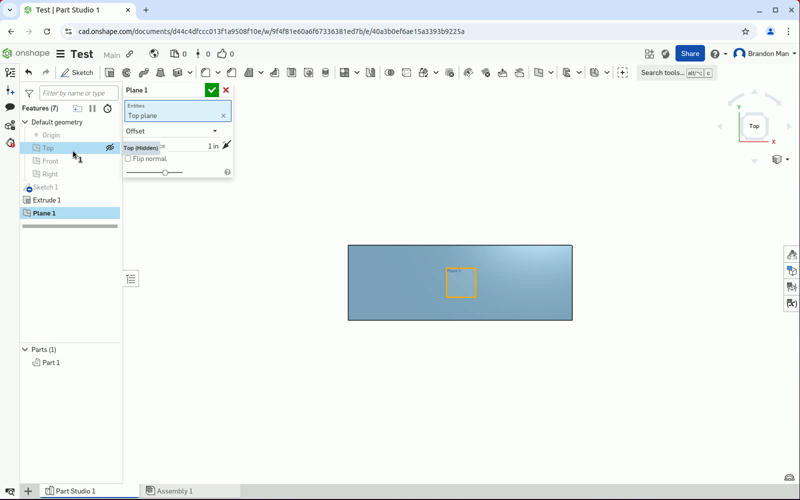
key(tab, 2)
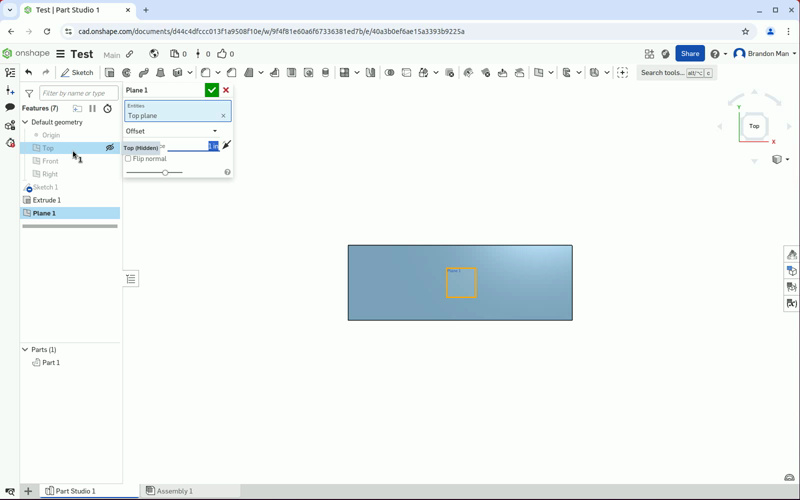
text(0.246)
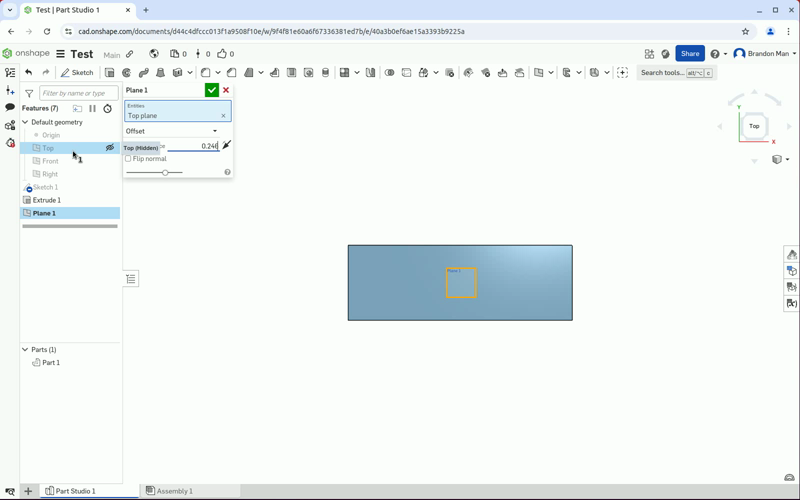
key(enter, 2)
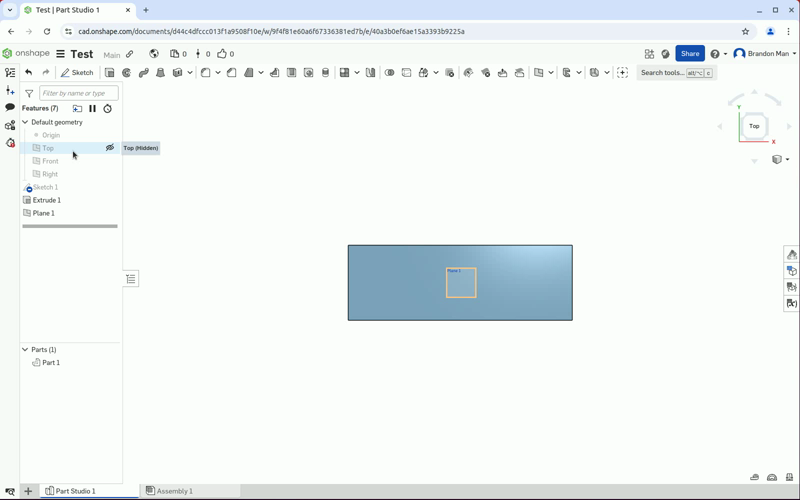
key(shift+s)
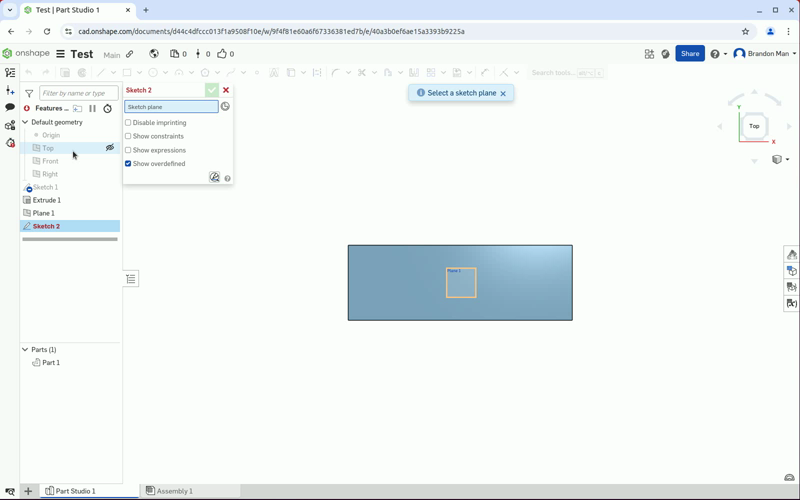
mouse_move(73, 215)
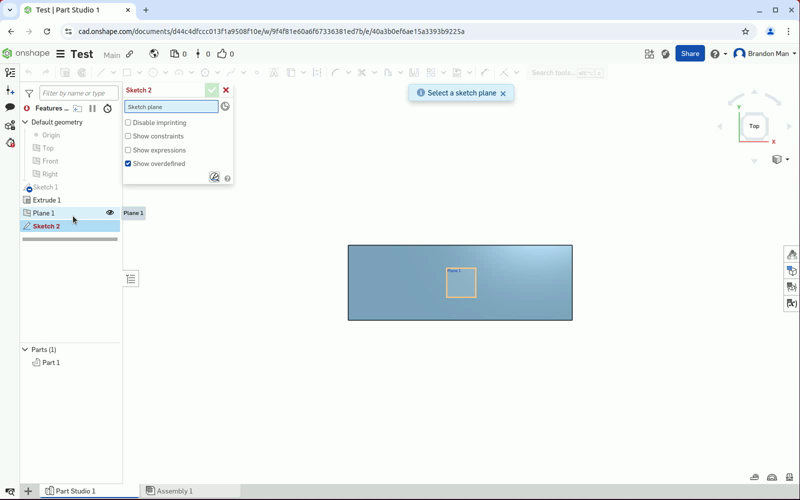
click(73, 215)
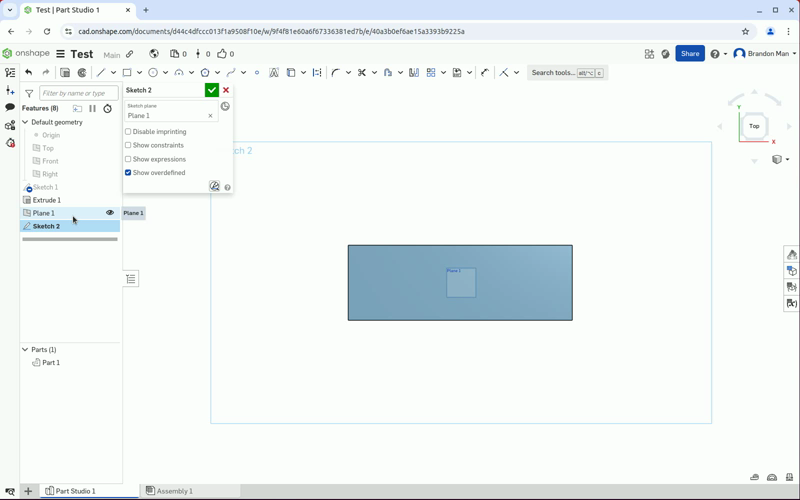
mouse_move(73, 352)
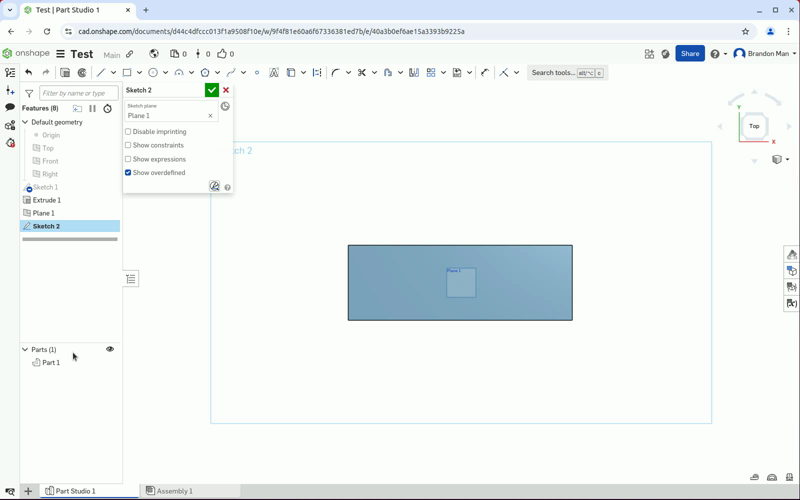
key(y)
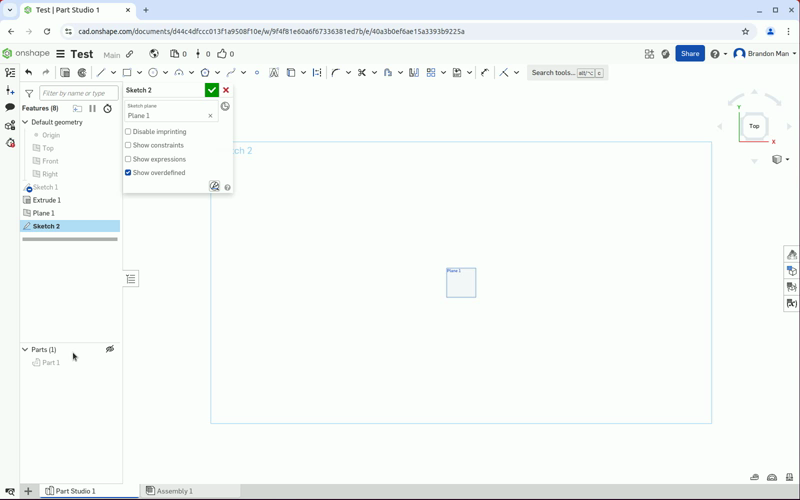
key(l)
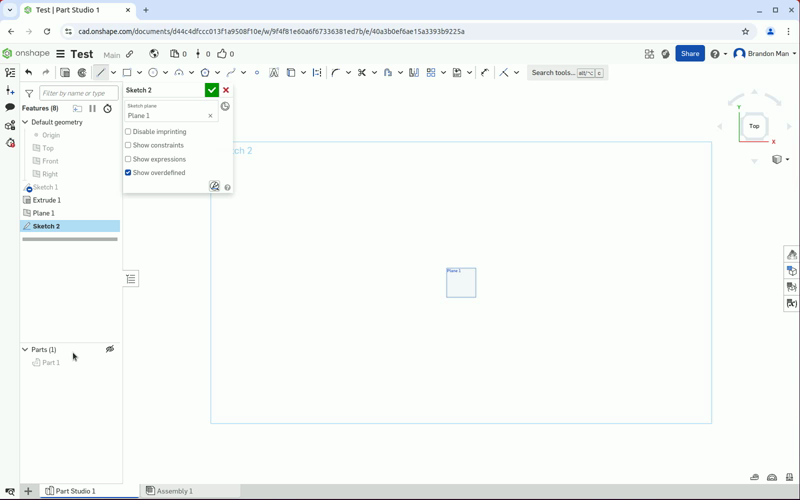
key_down(shift)
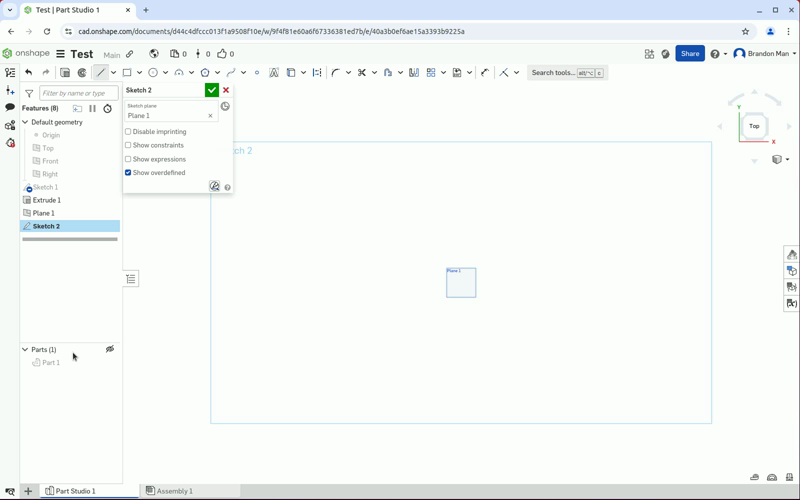
mouse_move(348, 249)
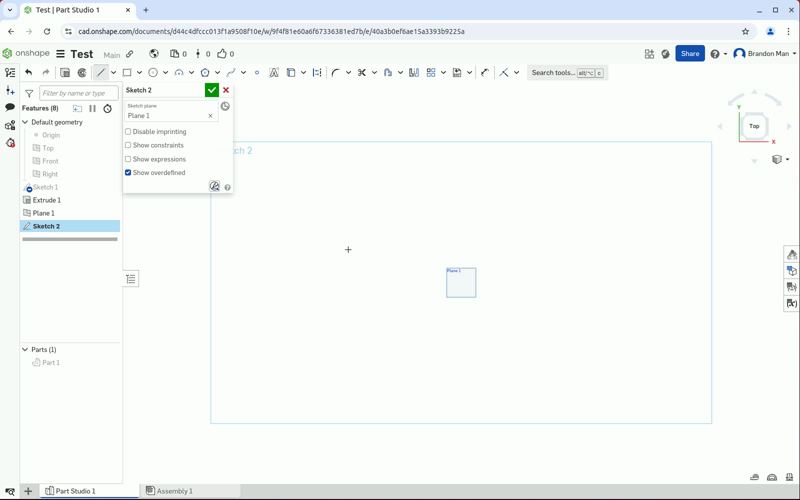
click(348, 249)
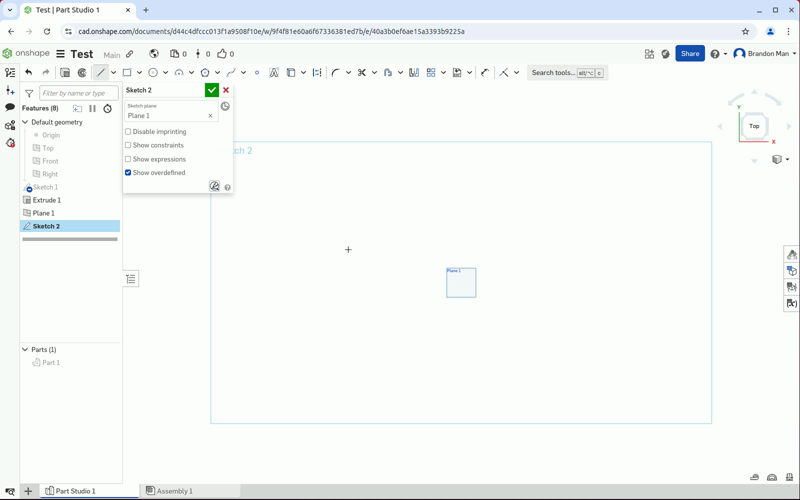
key_up(shift)
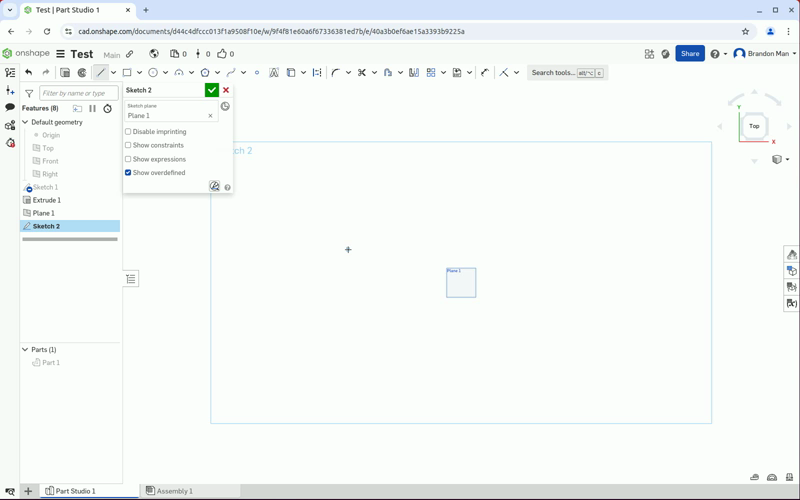
key_down(shift)
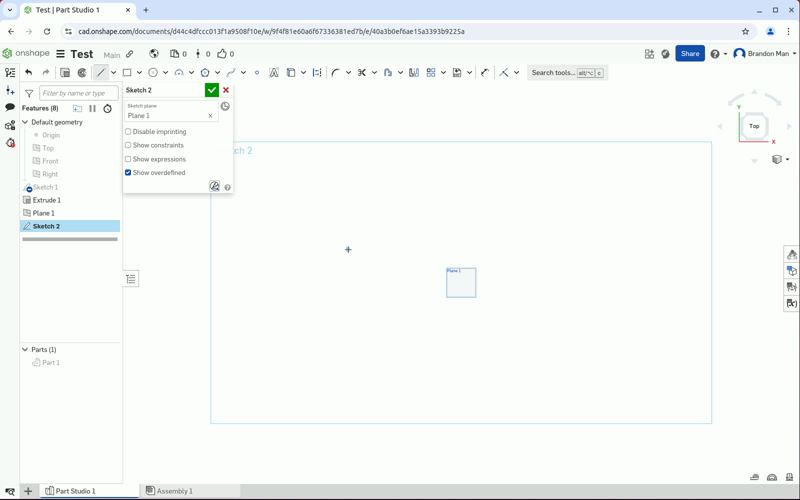
mouse_move(378, 249)
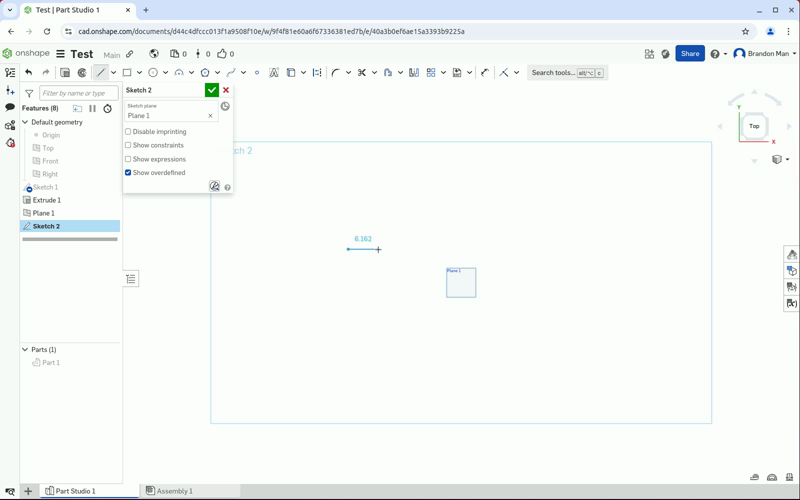
mouse_move(386, 249)
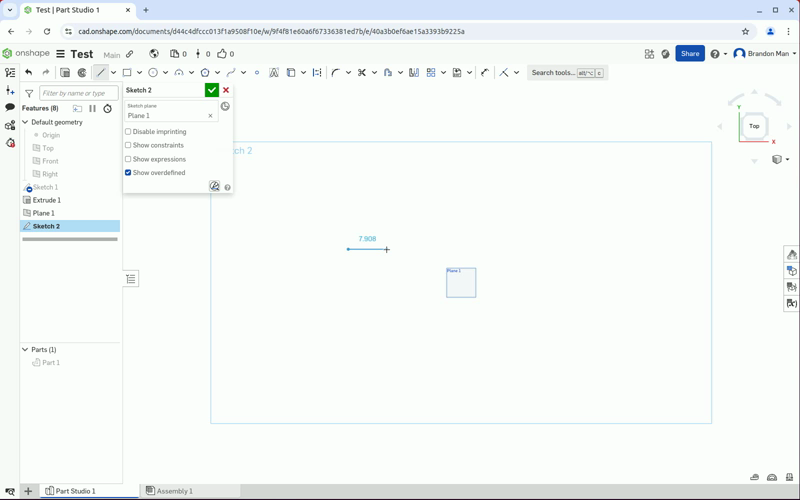
click(386, 249)
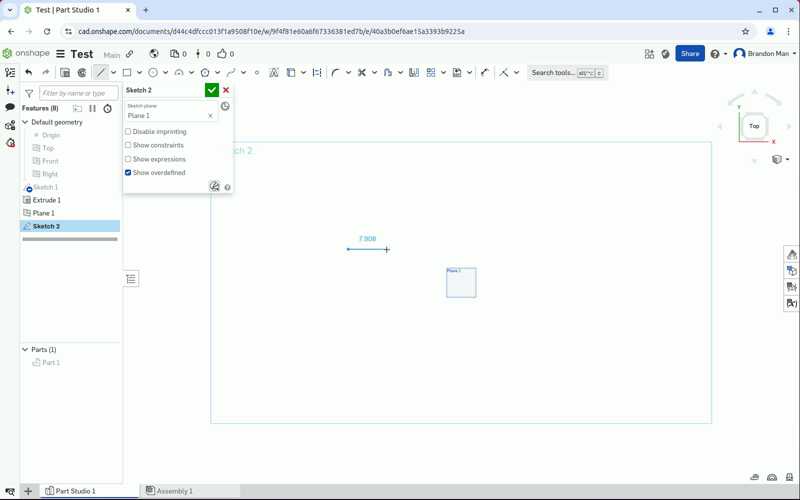
key_up(shift)
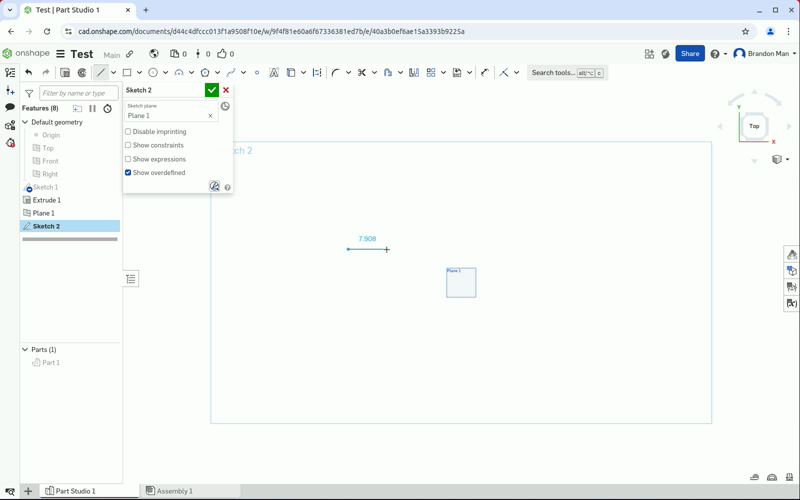
key_down(shift)
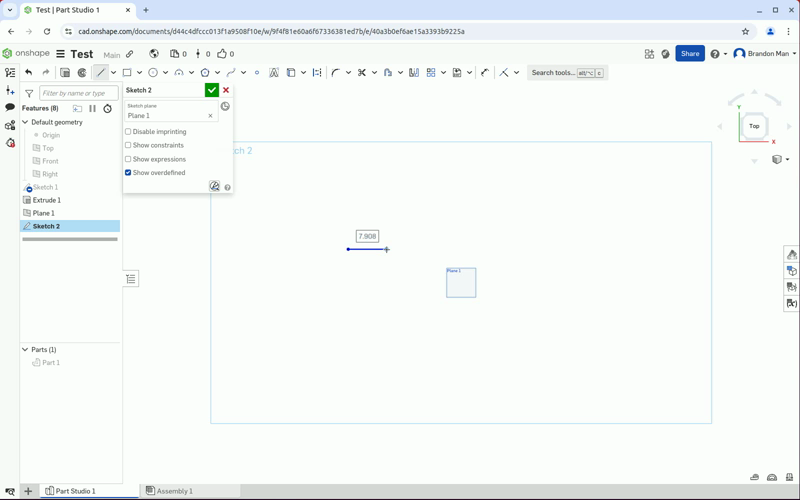
mouse_move(416, 249)
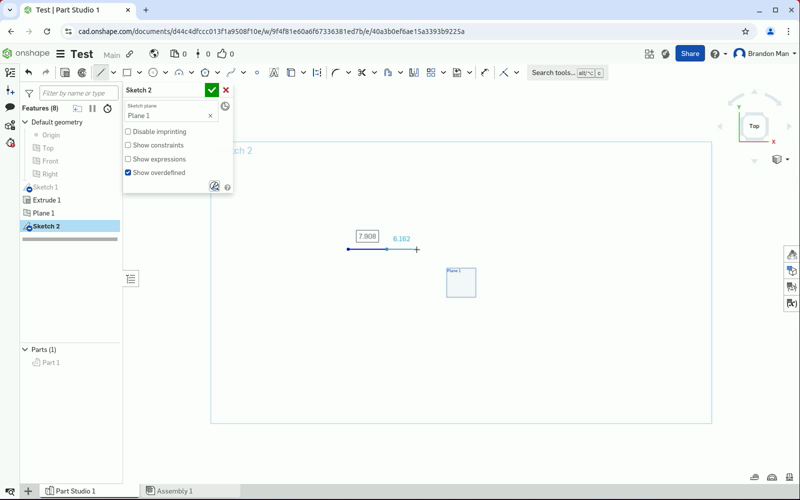
mouse_move(386, 244)
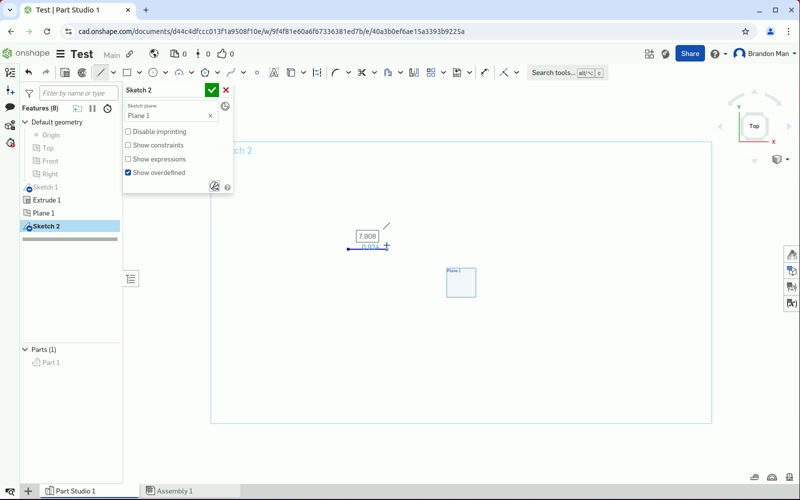
scroll(6)
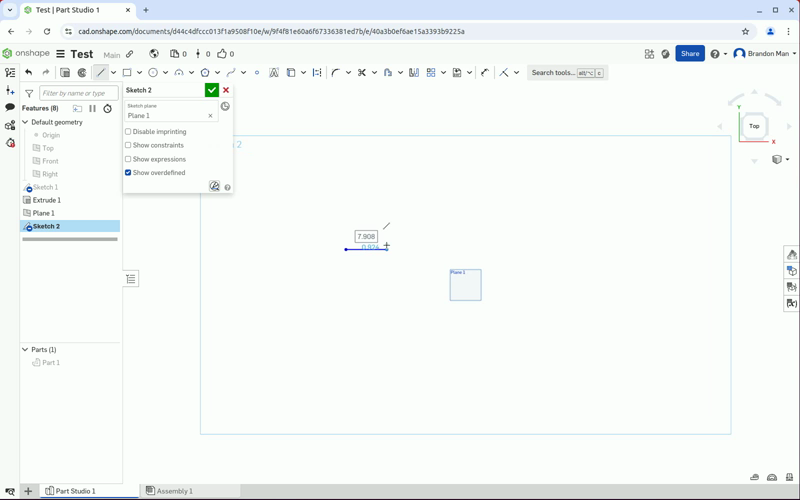
scroll(6)
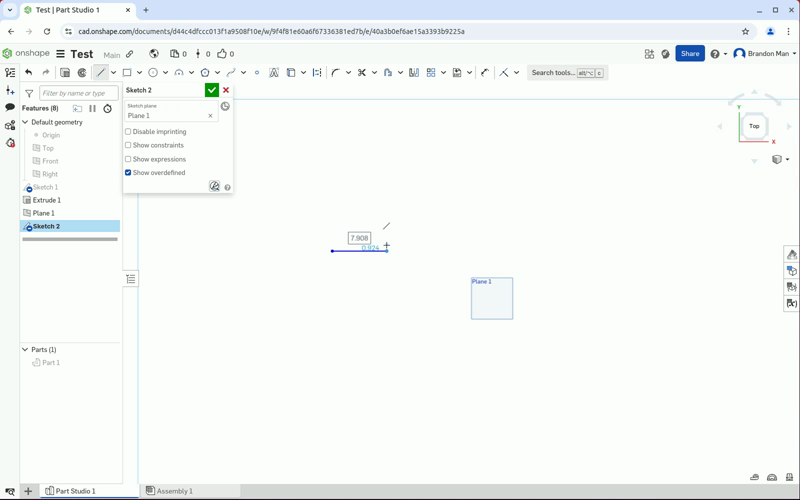
scroll(6)
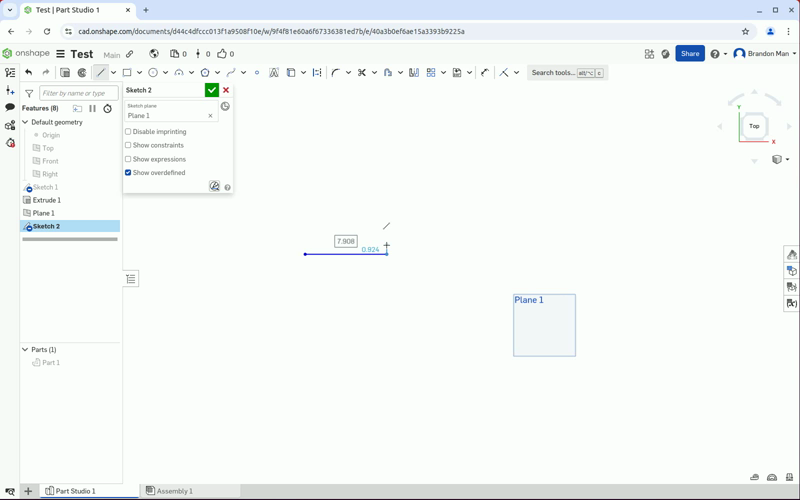
scroll(6)
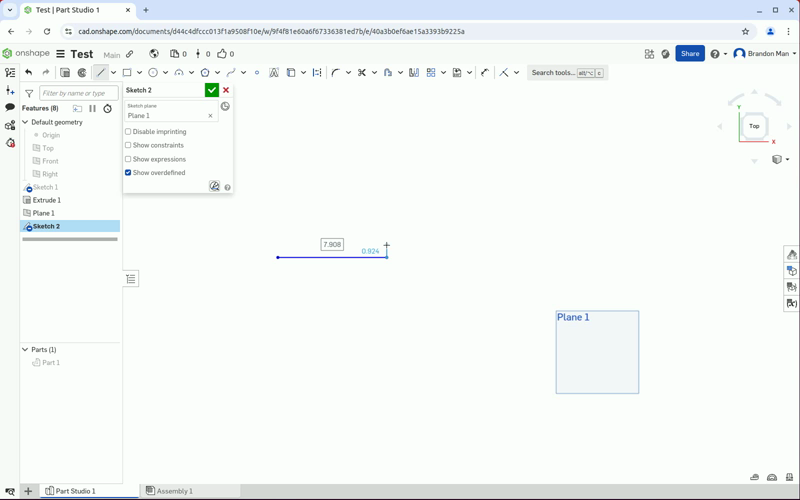
scroll(6)
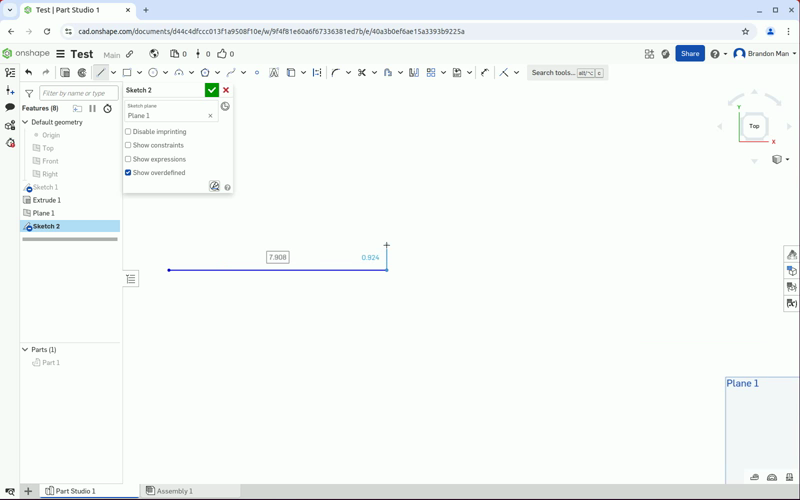
scroll(6)
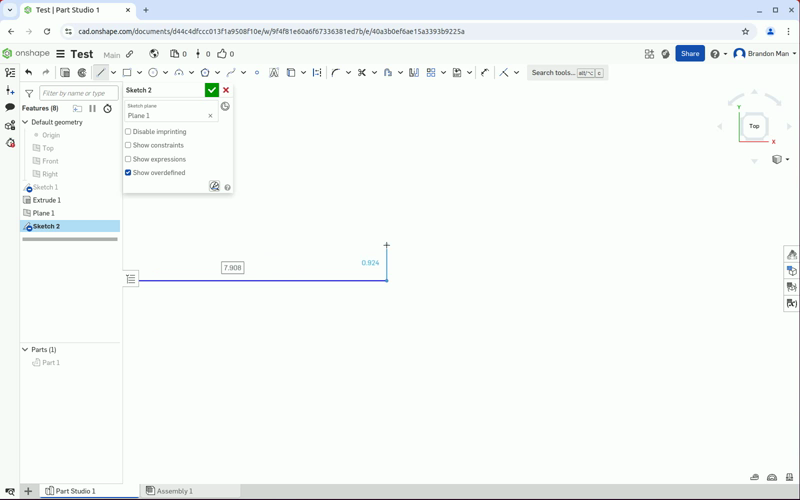
scroll(6)
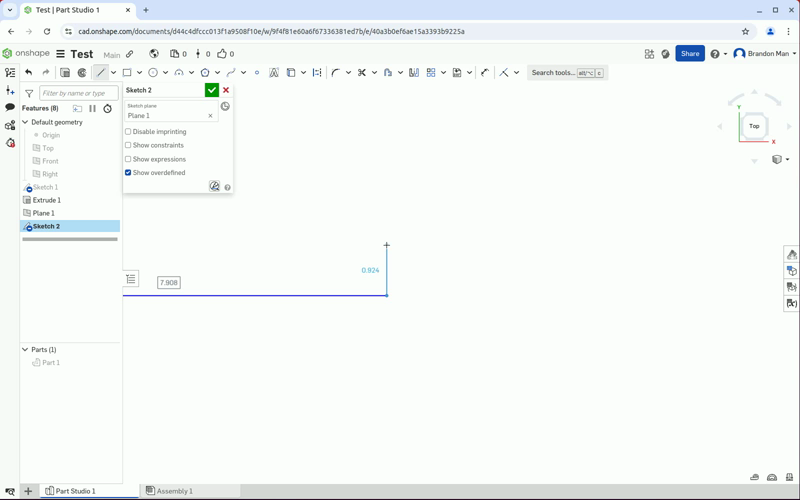
click(386, 244)
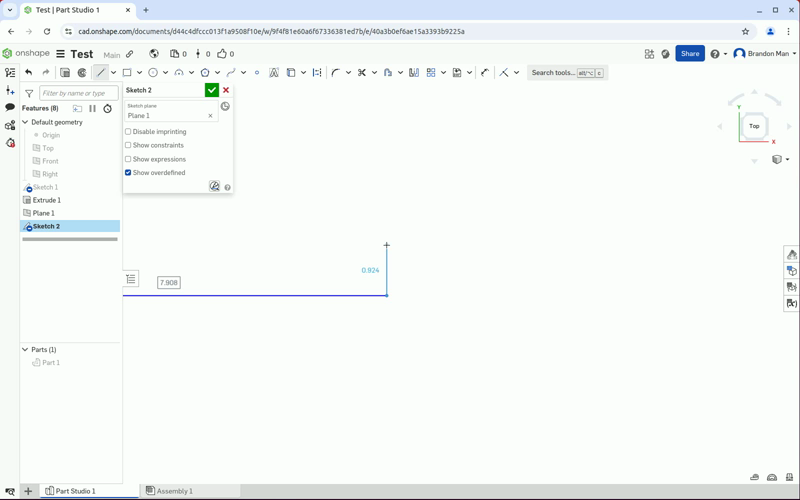
scroll(-6)
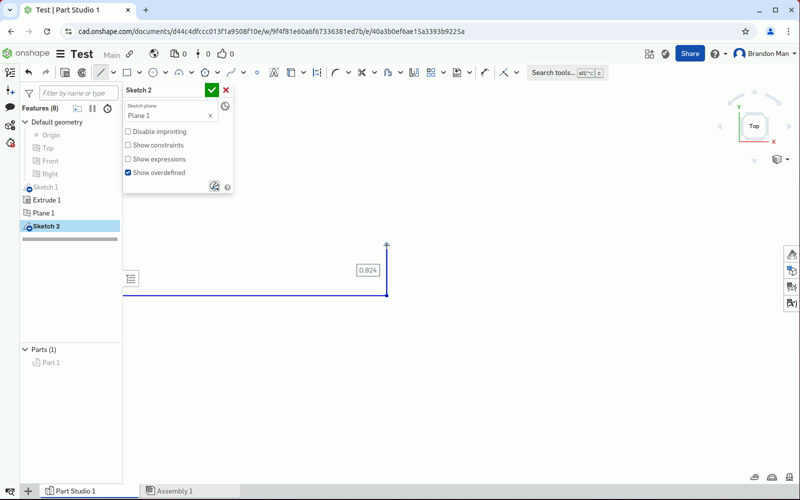
scroll(-6)
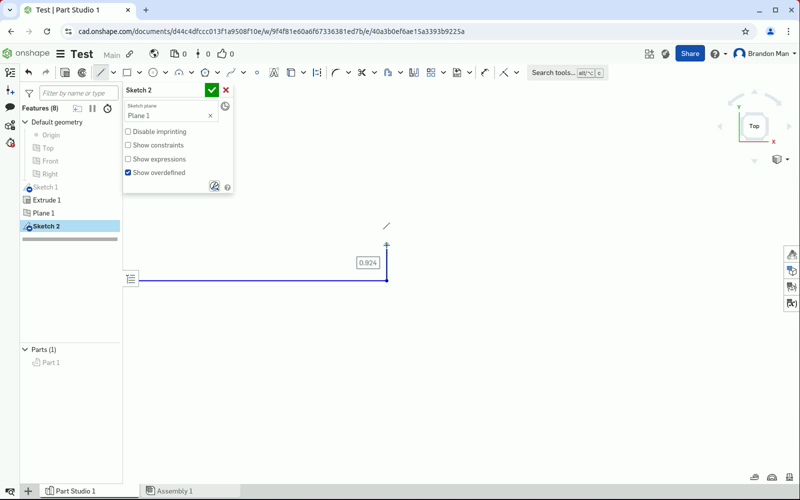
scroll(-6)
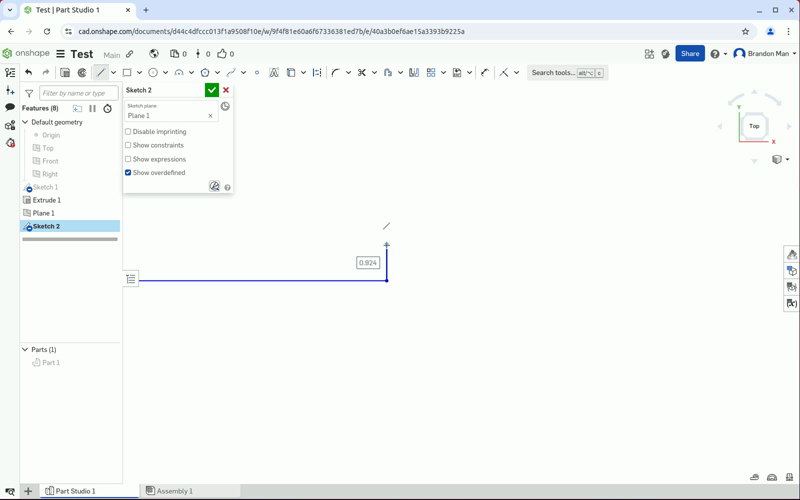
scroll(-6)
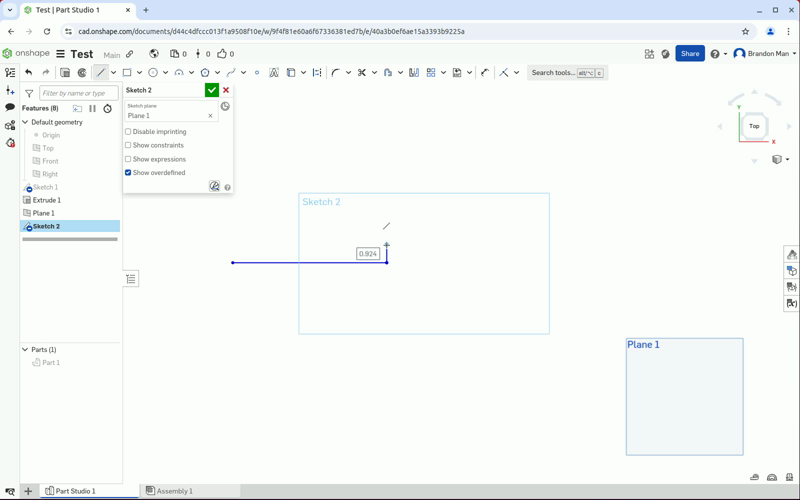
scroll(-6)
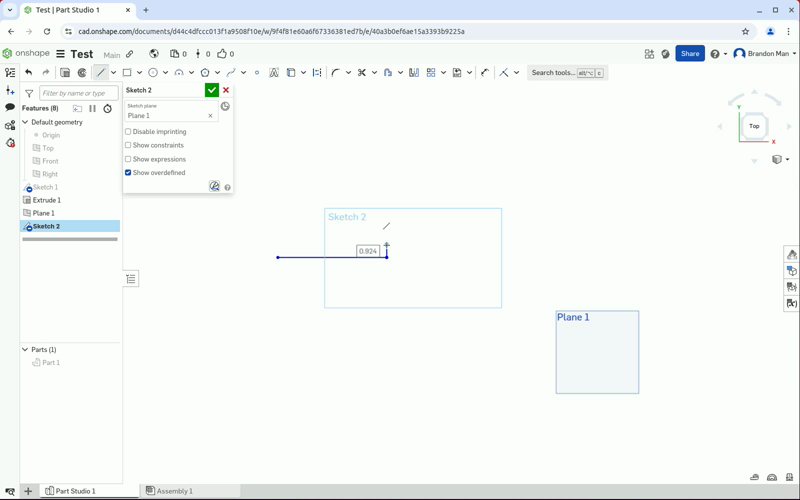
scroll(-6)
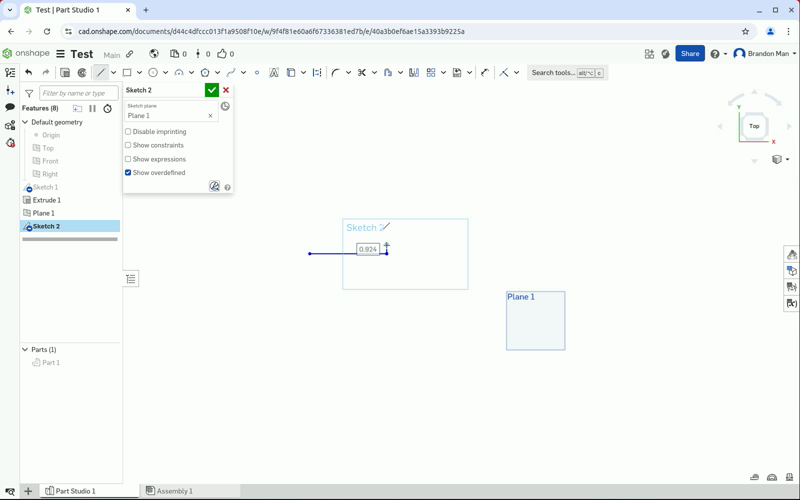
scroll(-6)
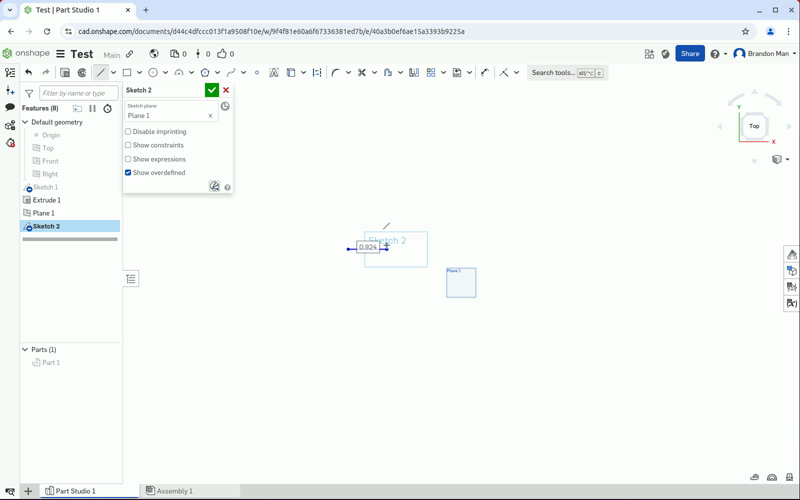
key_up(shift)
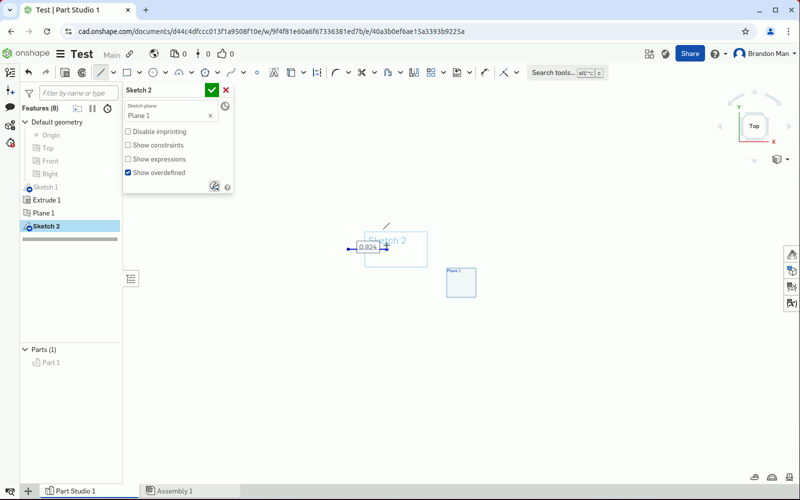
key_down(shift)
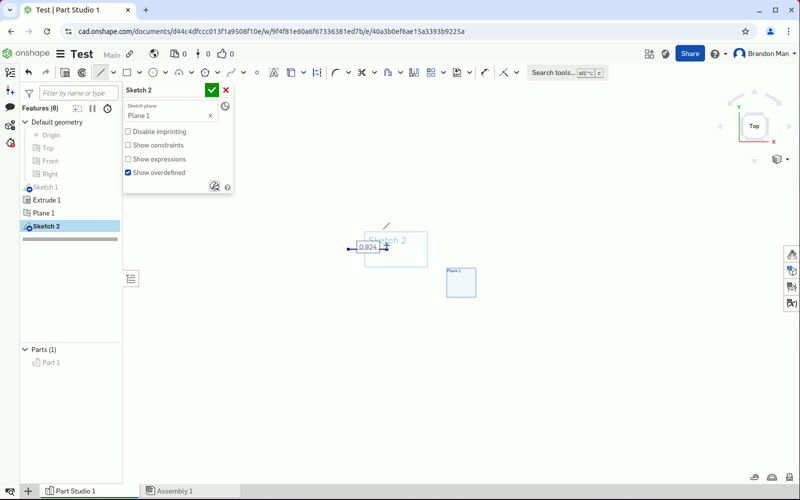
mouse_move(416, 244)
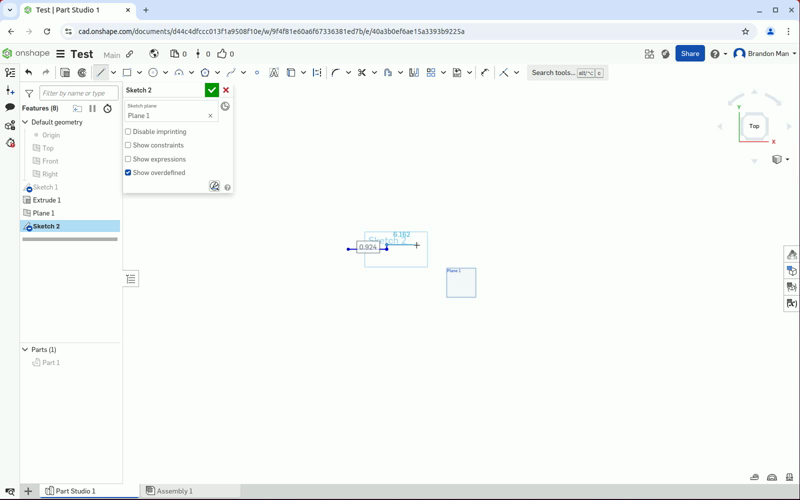
mouse_move(348, 244)
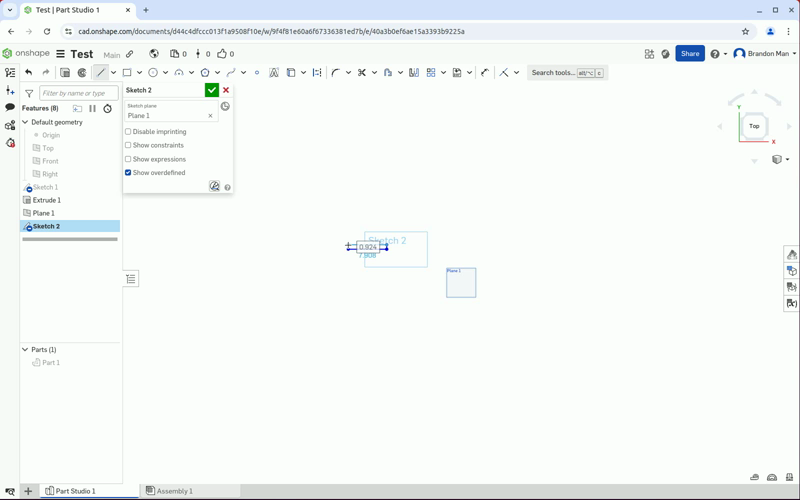
scroll(6)
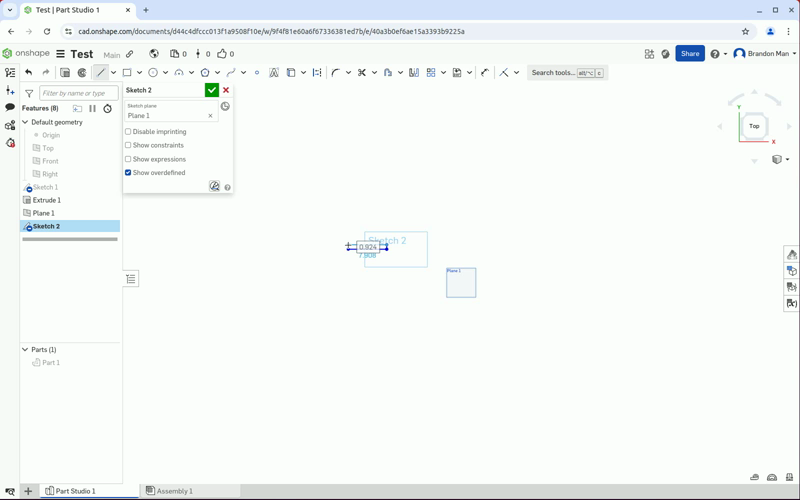
scroll(6)
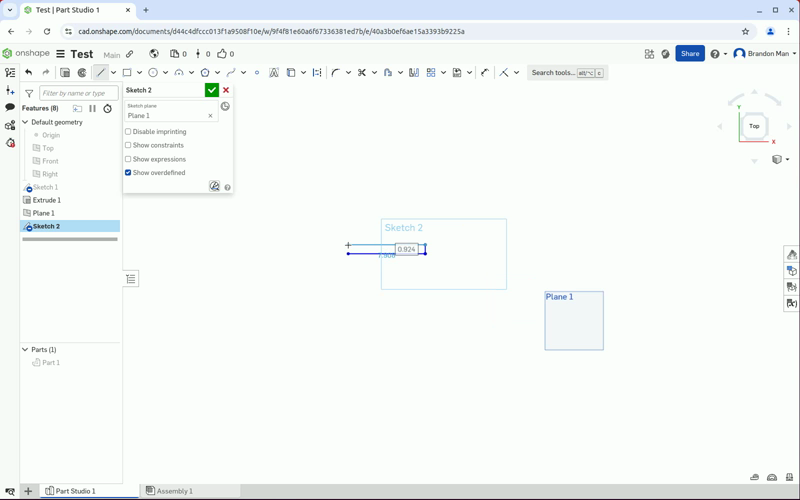
scroll(6)
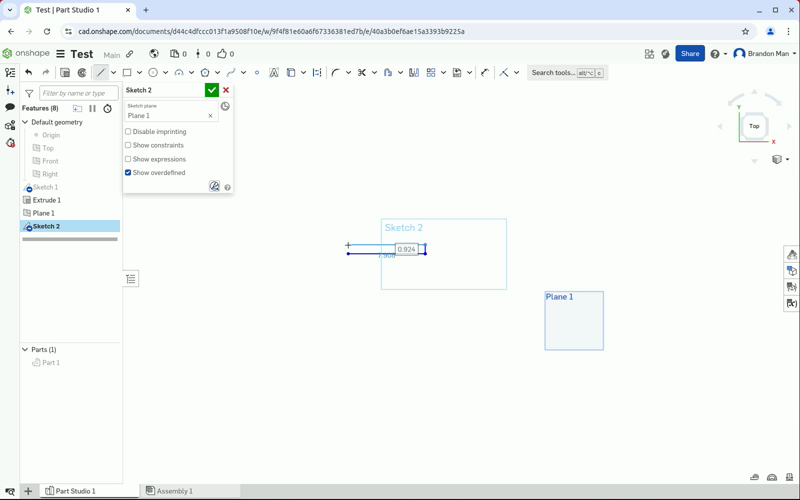
scroll(6)
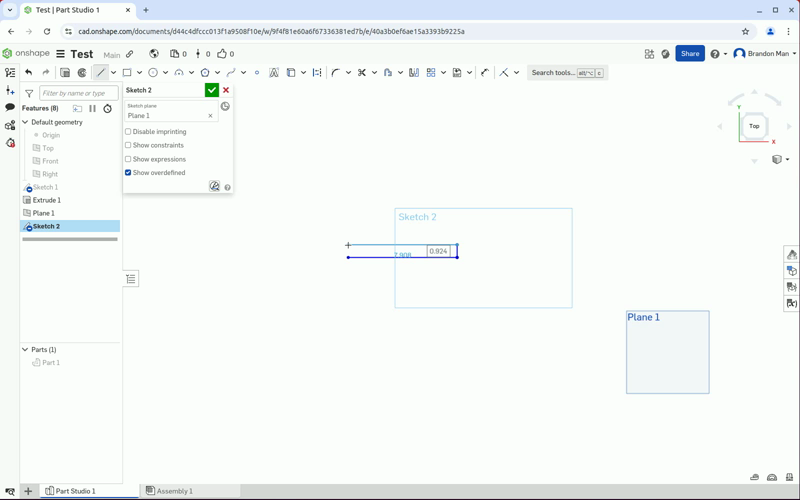
scroll(6)
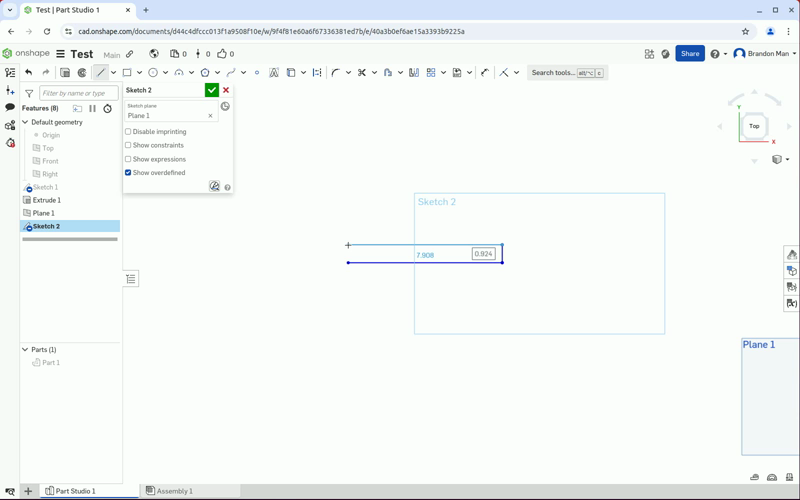
scroll(6)
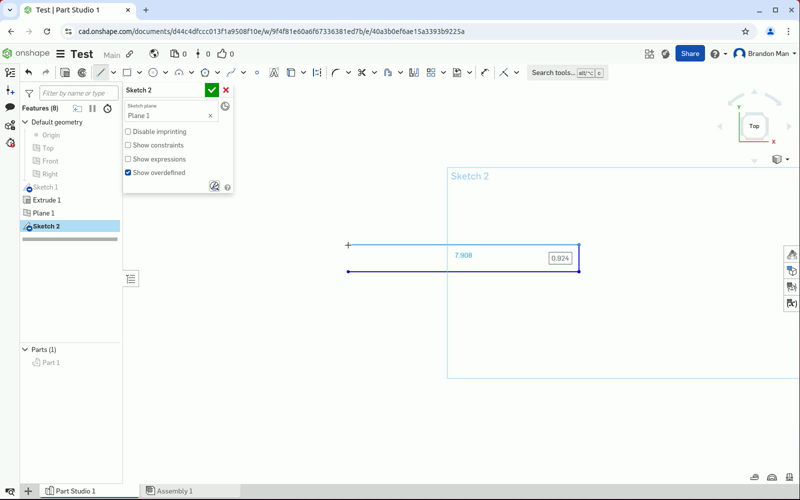
scroll(6)
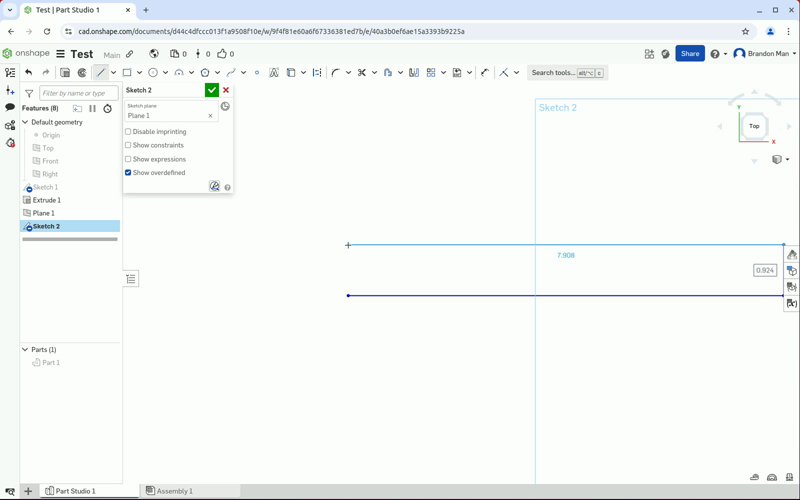
click(348, 244)
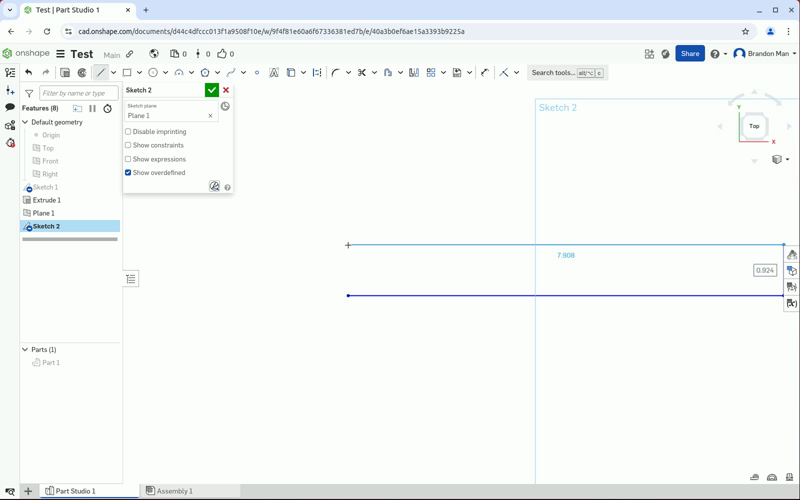
scroll(-6)
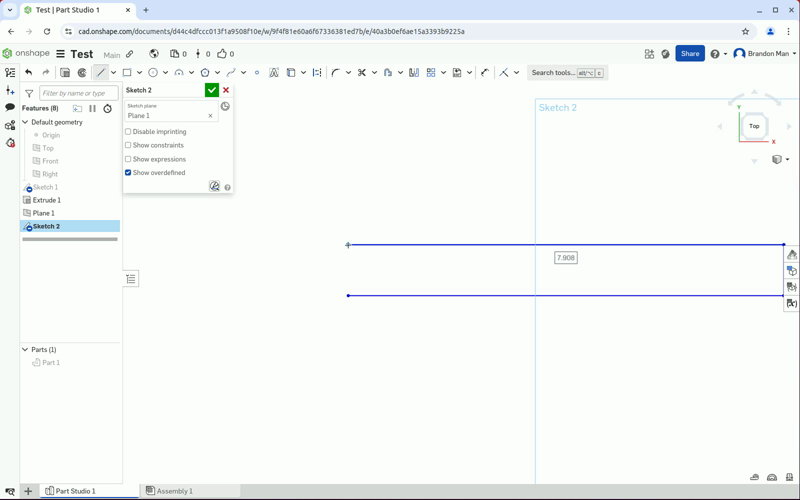
scroll(-6)
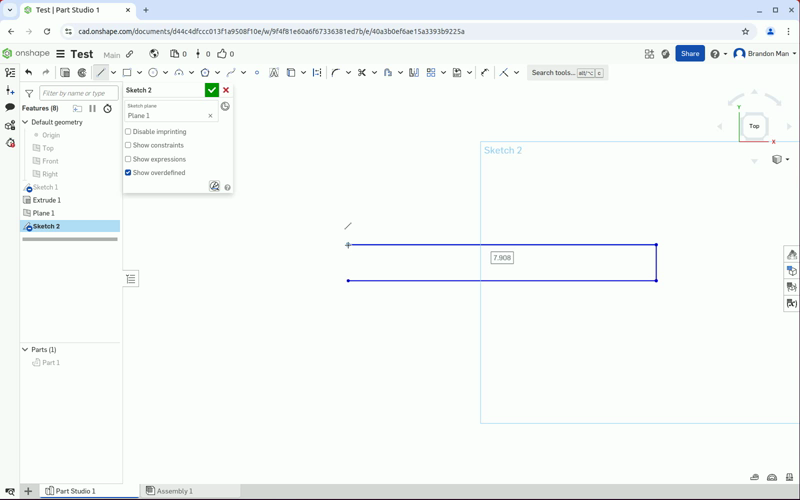
scroll(-6)
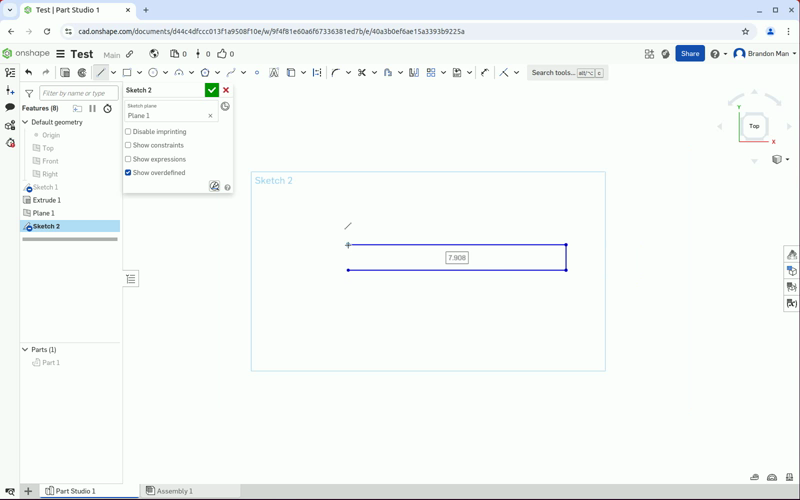
scroll(-6)
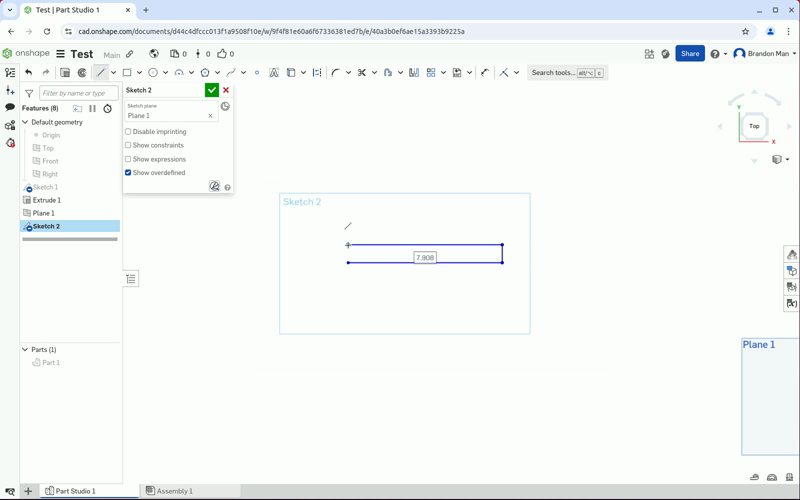
scroll(-6)
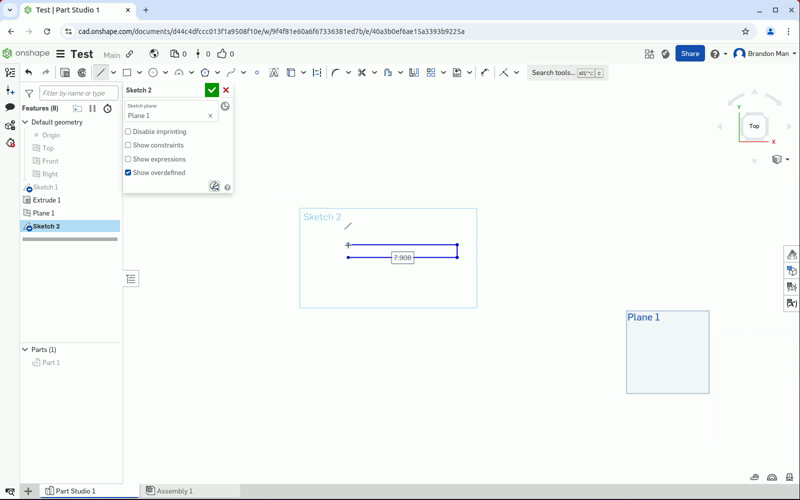
scroll(-6)
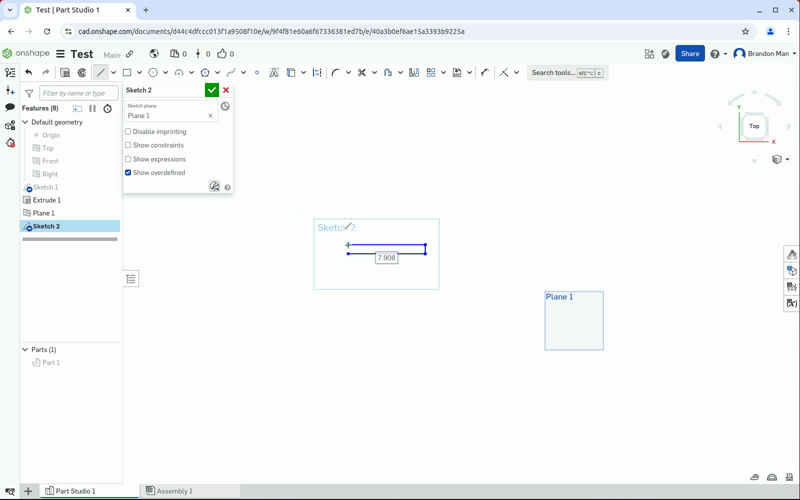
scroll(-6)
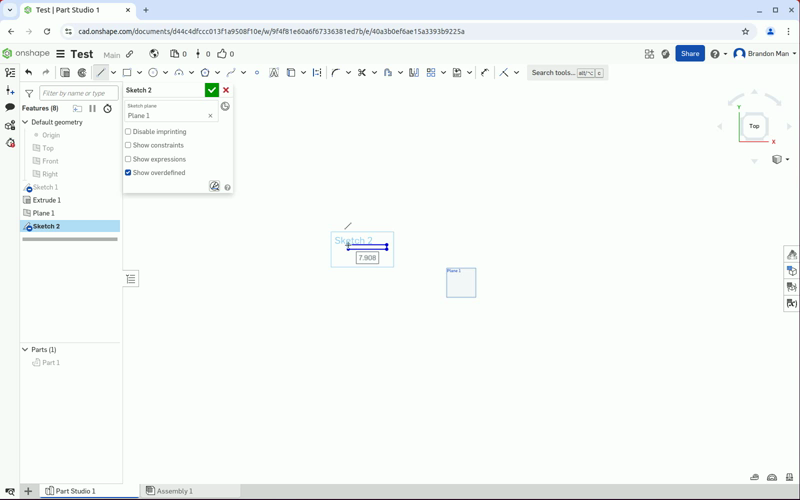
key_up(shift)
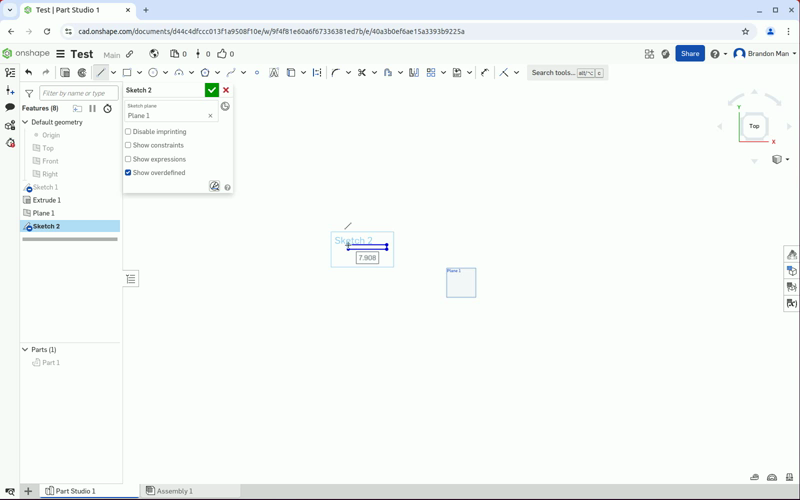
mouse_move(378, 244)
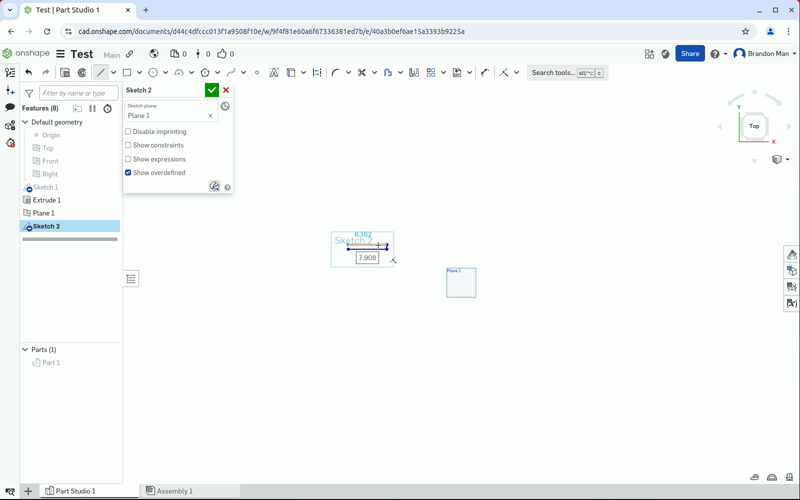
key_down(shift)
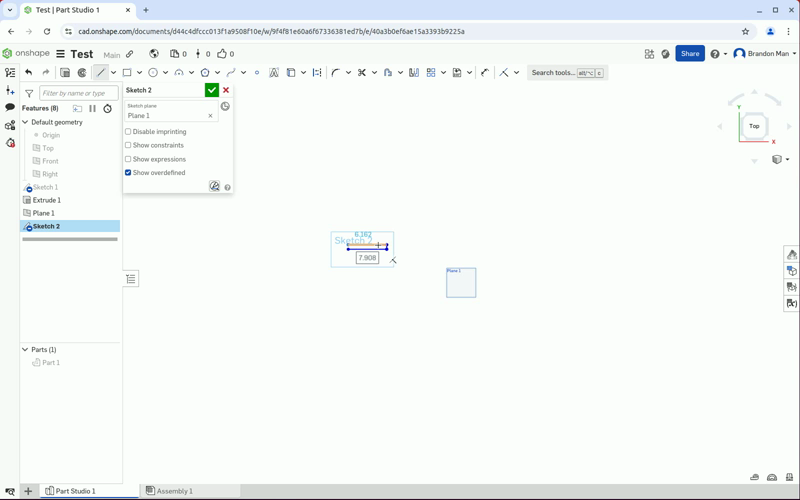
mouse_move(348, 249)
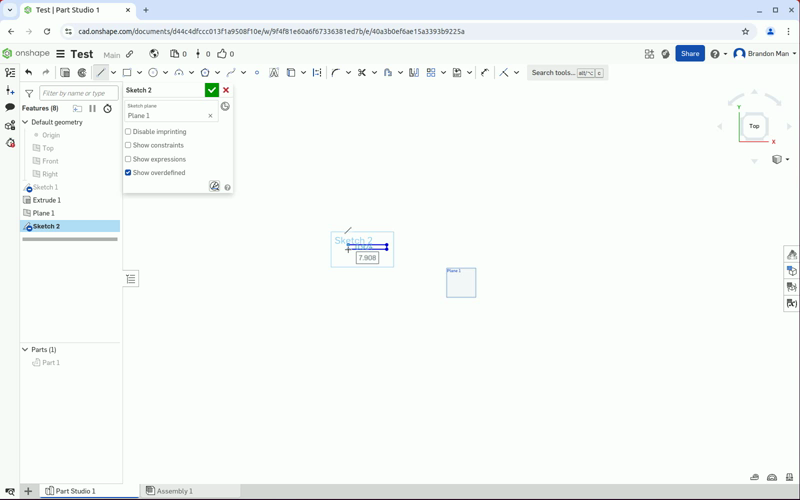
scroll(6)
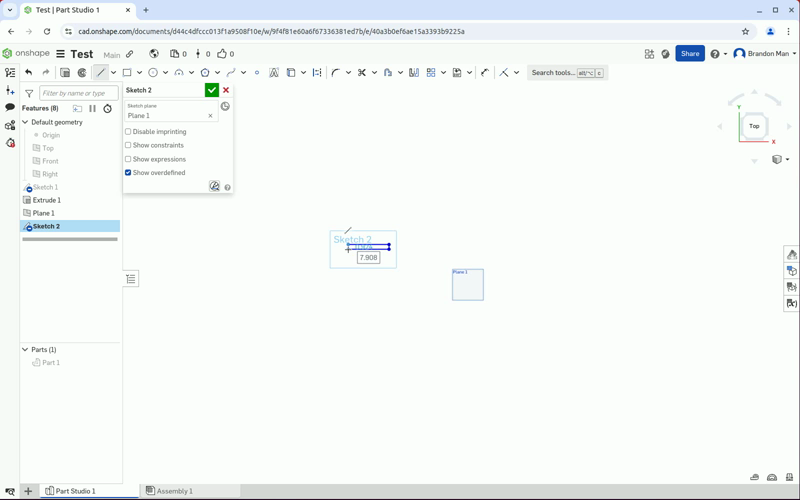
scroll(6)
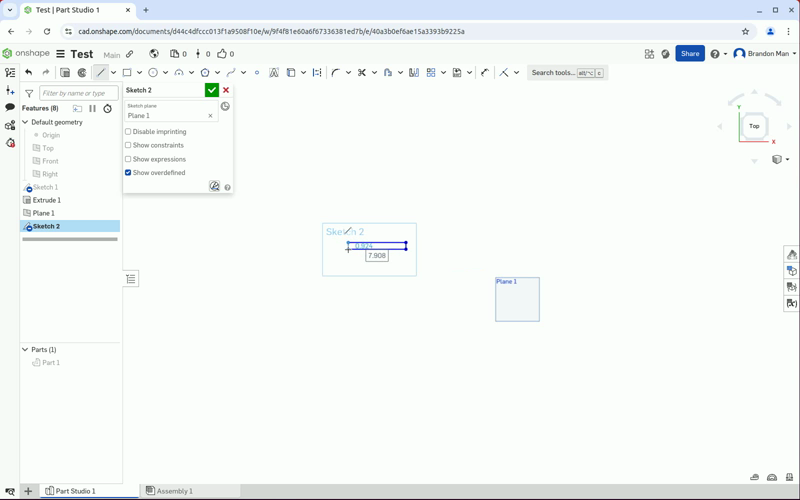
scroll(6)
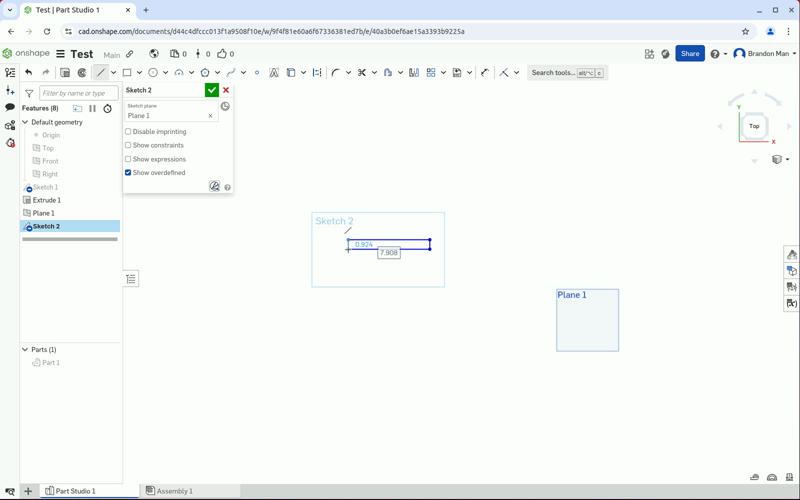
scroll(6)
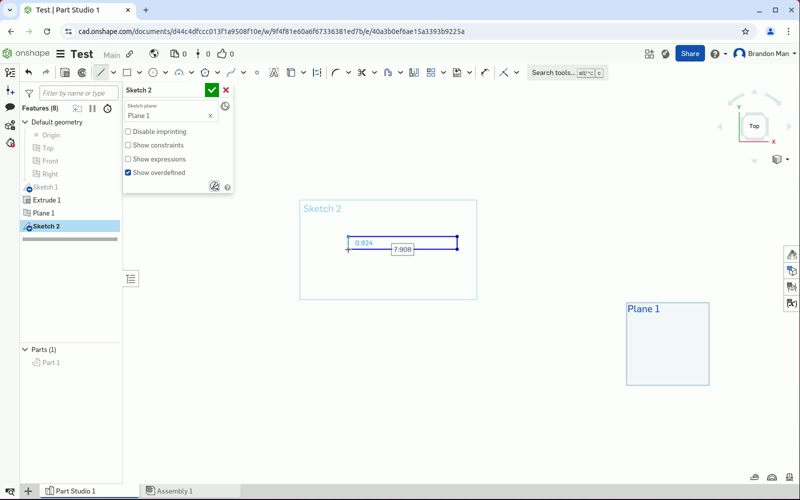
scroll(6)
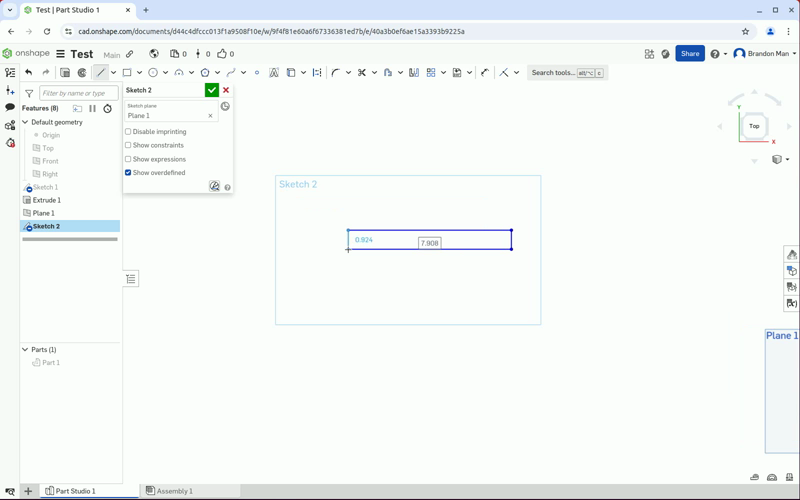
scroll(6)
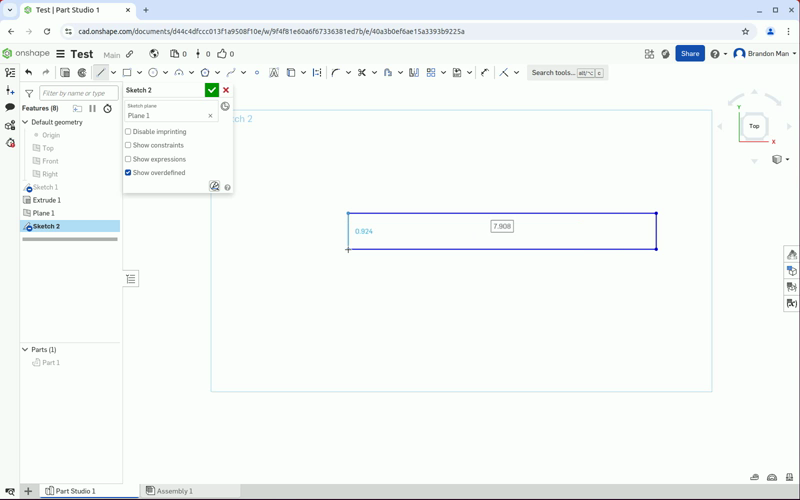
scroll(6)
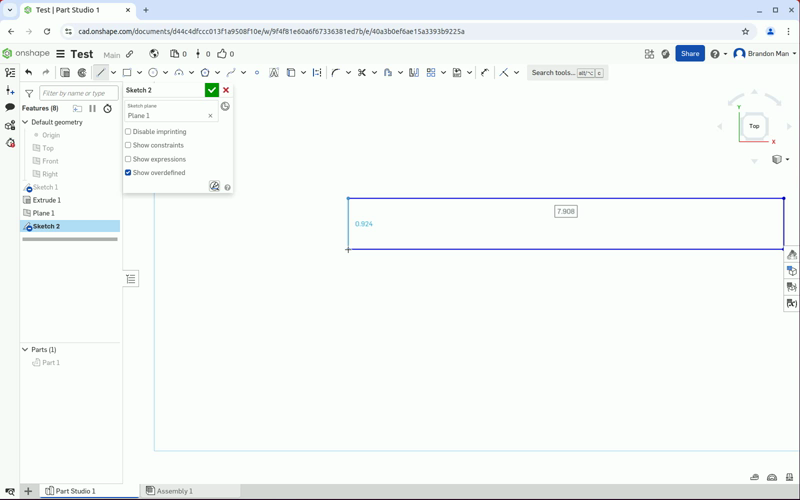
key_up(shift)
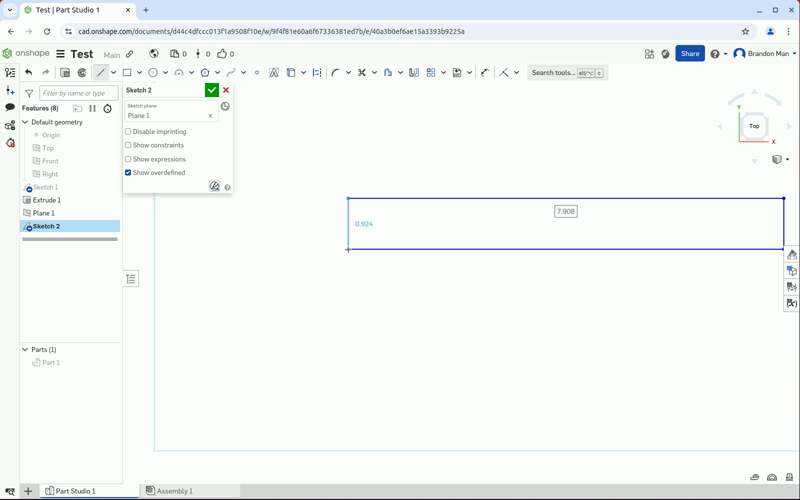
click(348, 249)
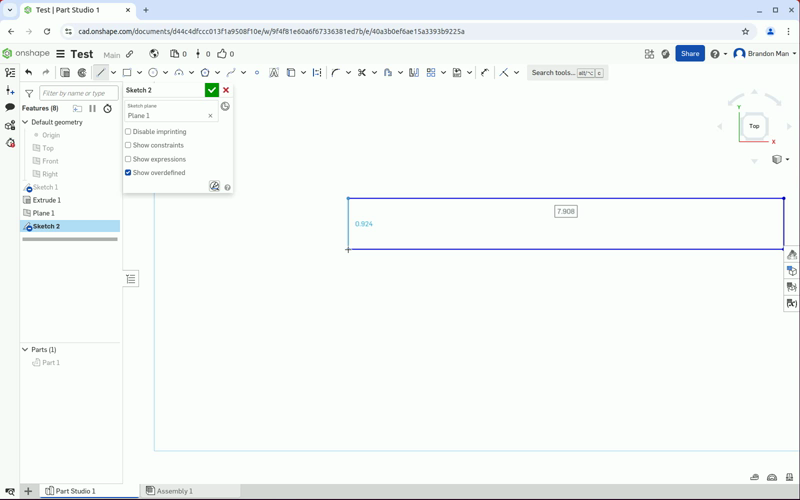
scroll(-6)
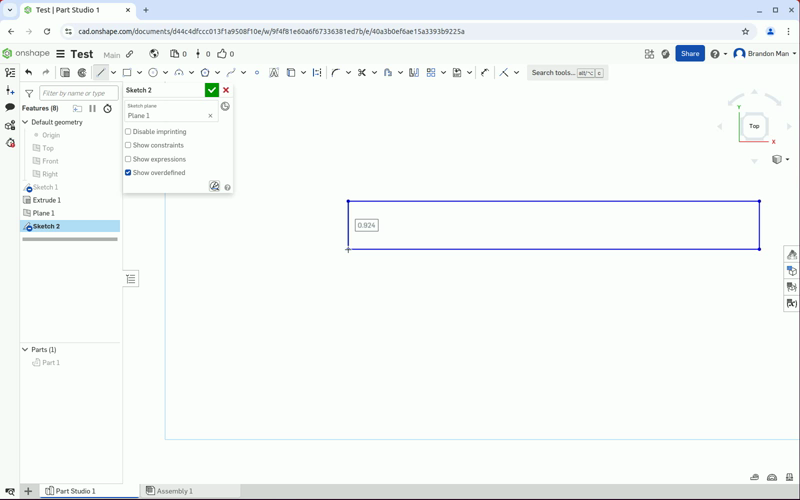
scroll(-6)
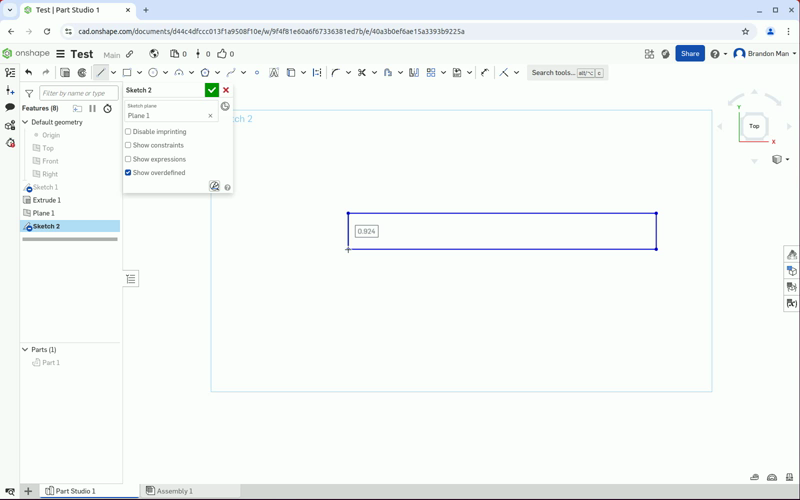
scroll(-6)
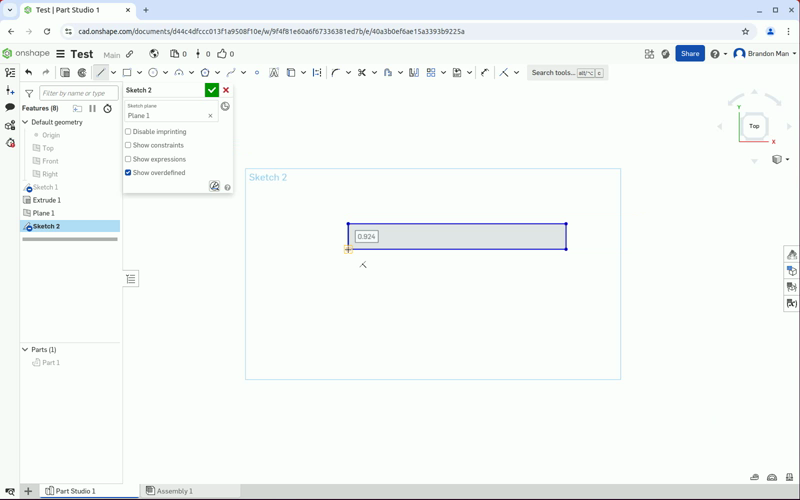
scroll(-6)
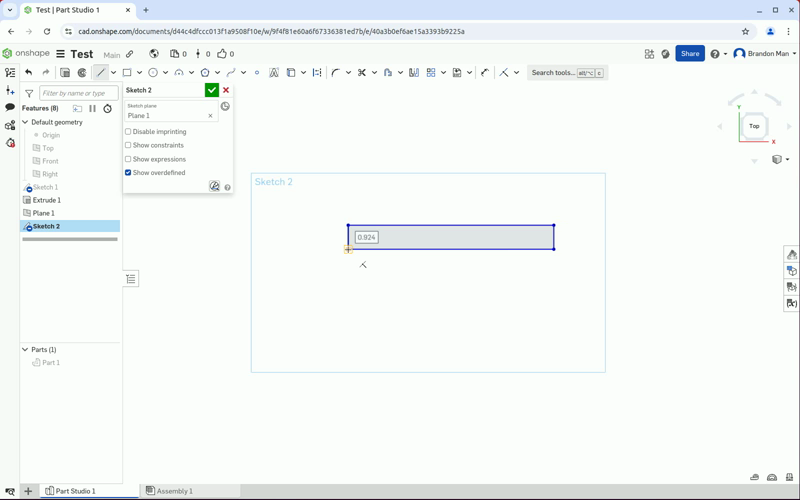
scroll(-6)
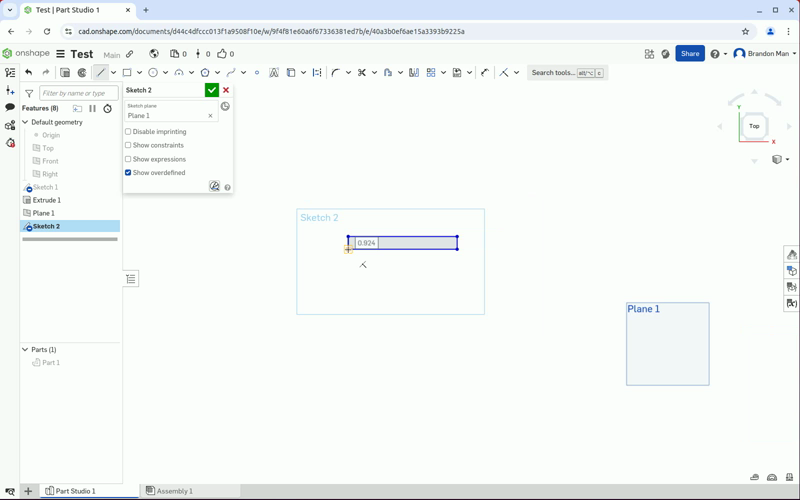
scroll(-6)
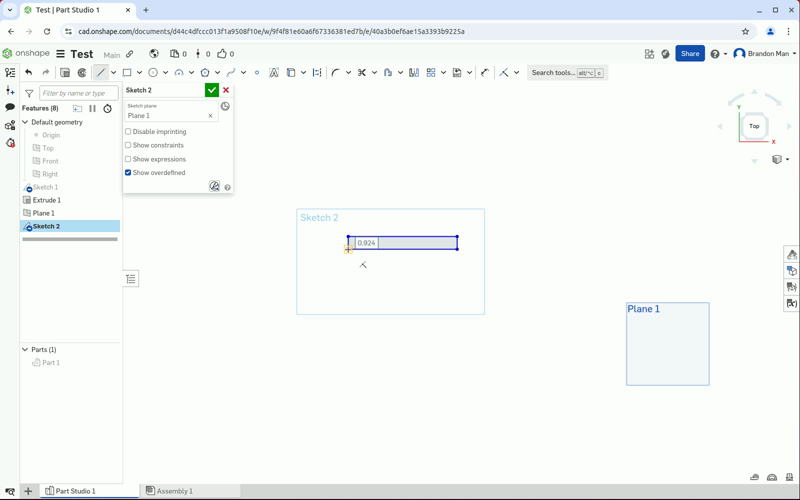
scroll(-6)
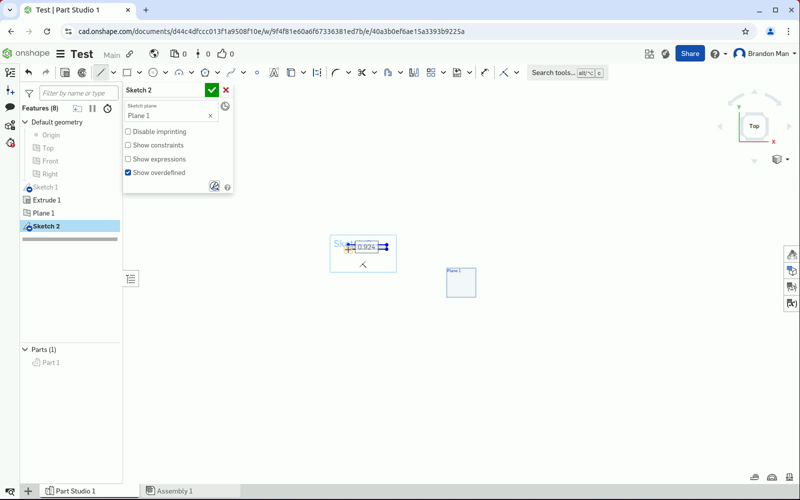
key(esc)
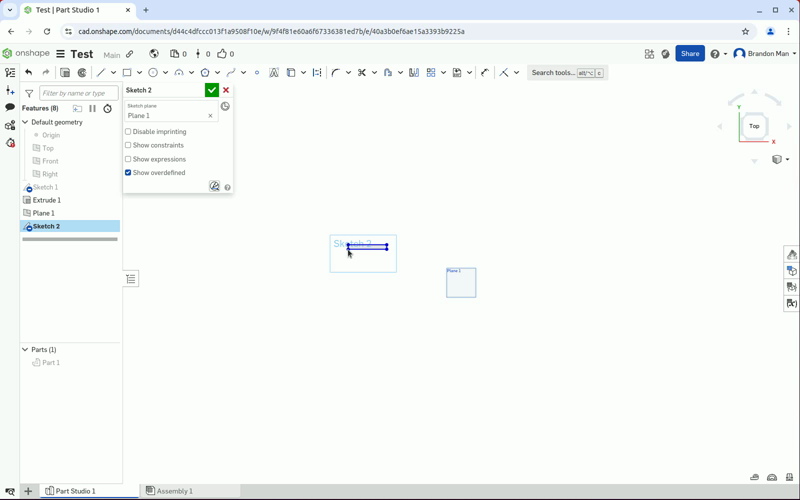
mouse_move(378, 246)
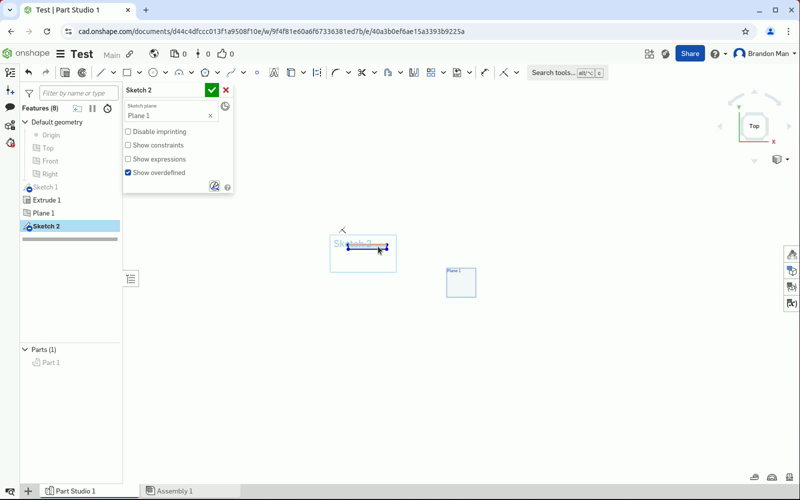
scroll(6)
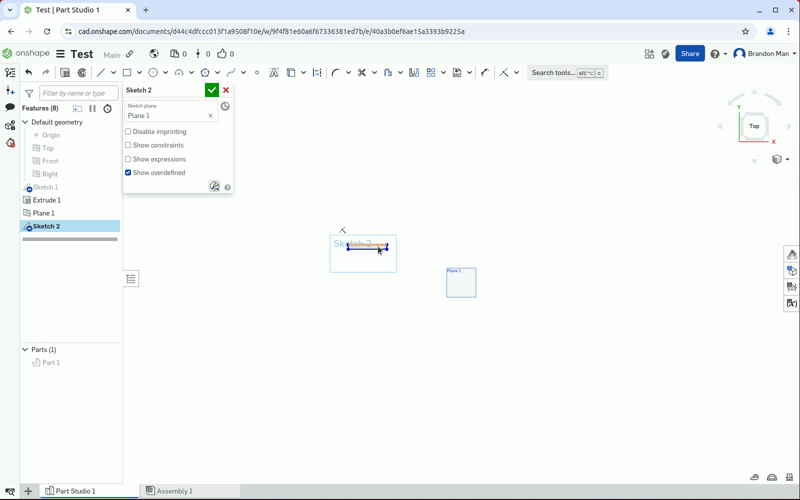
scroll(6)
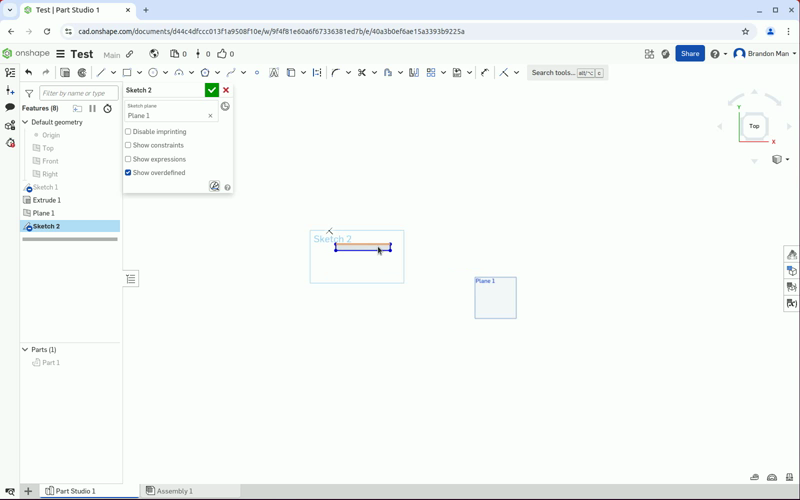
scroll(6)
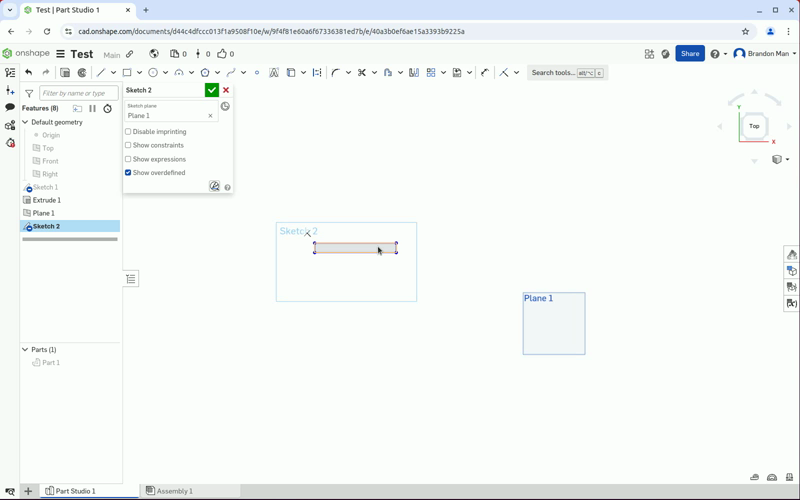
scroll(6)
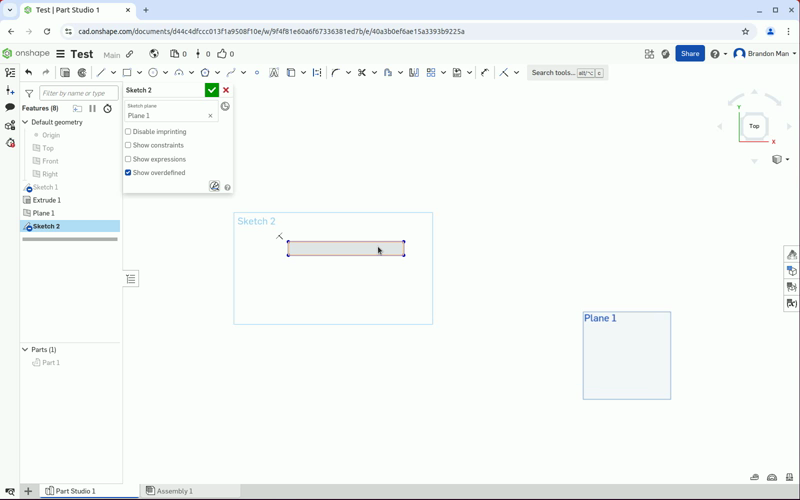
scroll(6)
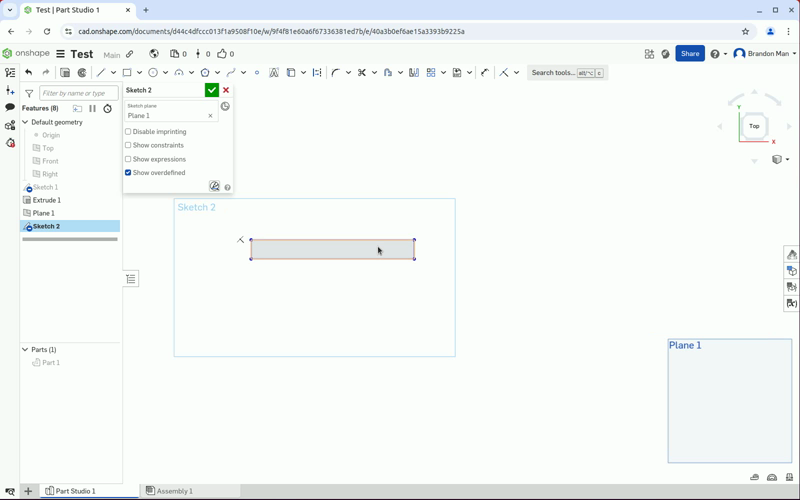
scroll(6)
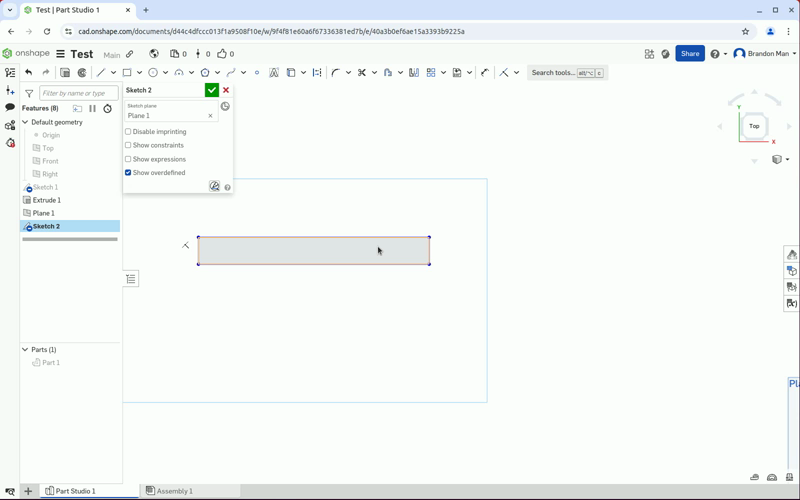
scroll(6)
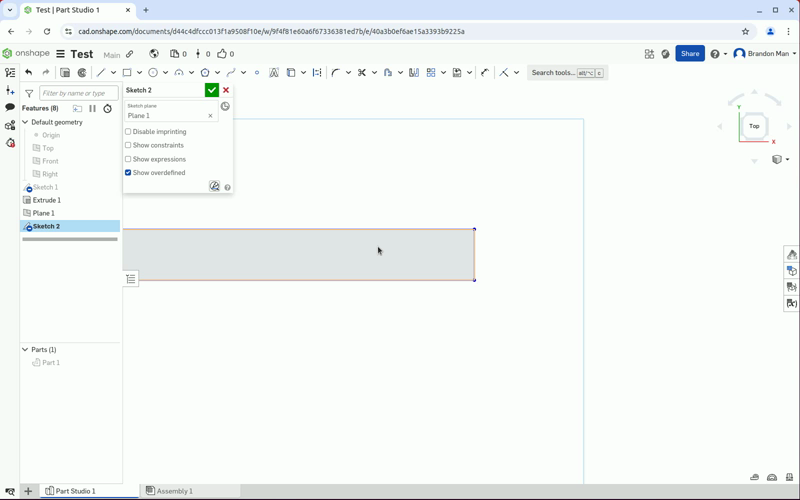
click(378, 246)
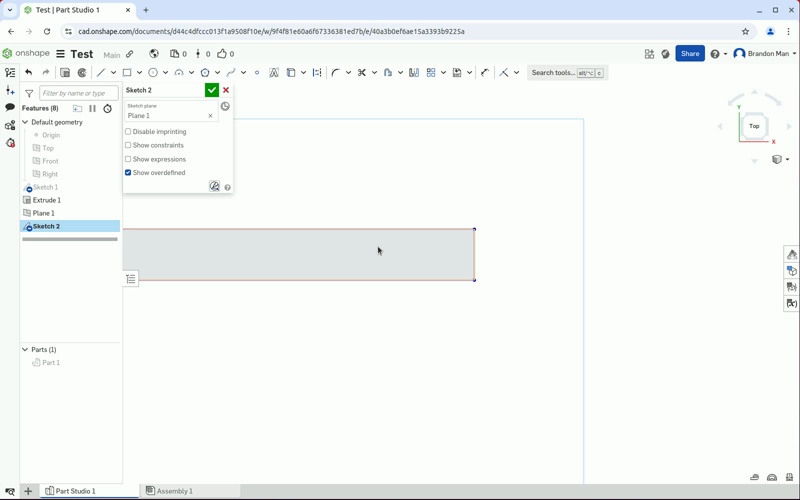
scroll(-6)
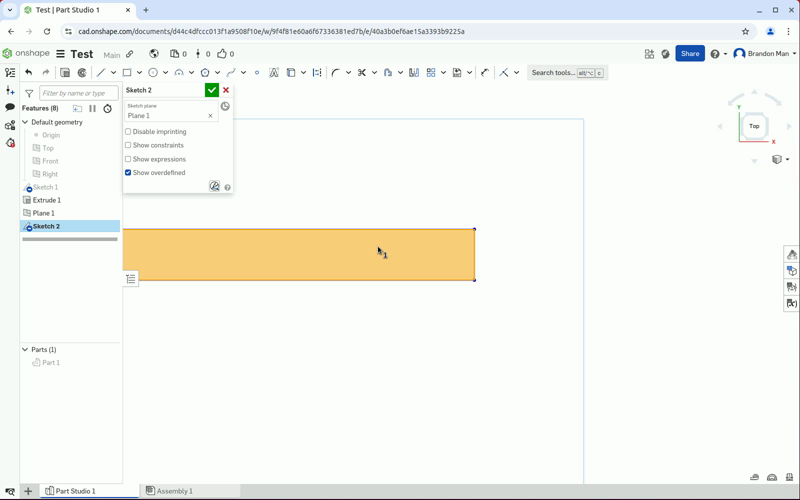
scroll(-6)
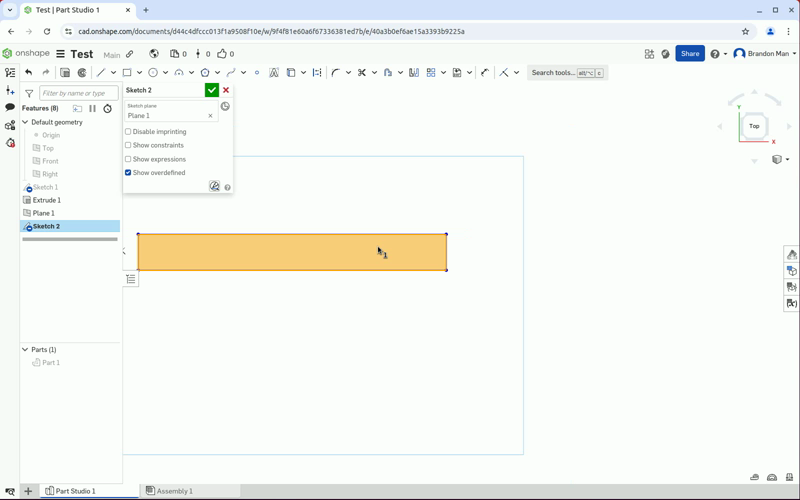
scroll(-6)
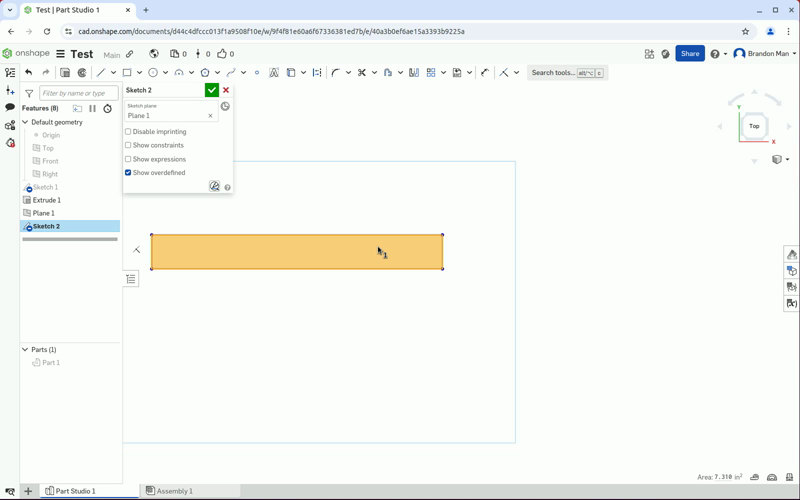
scroll(-6)
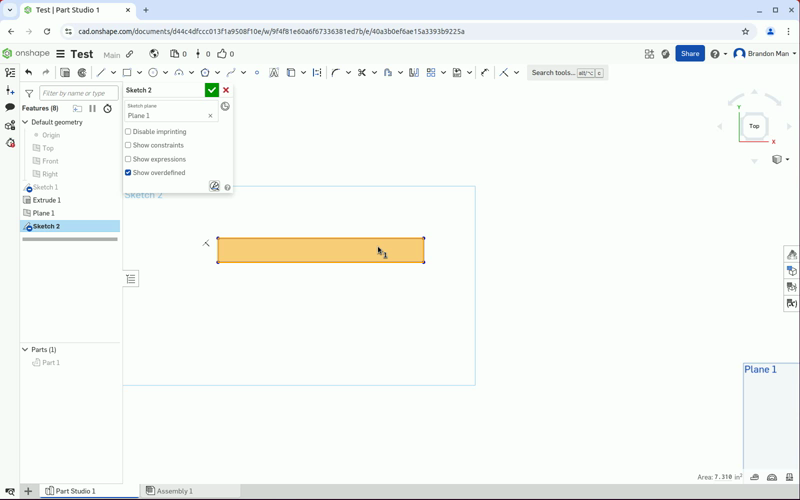
scroll(-6)
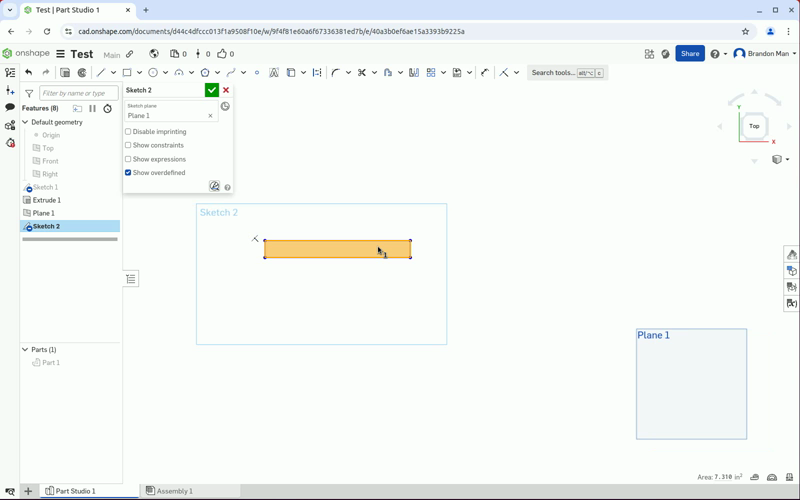
scroll(-6)
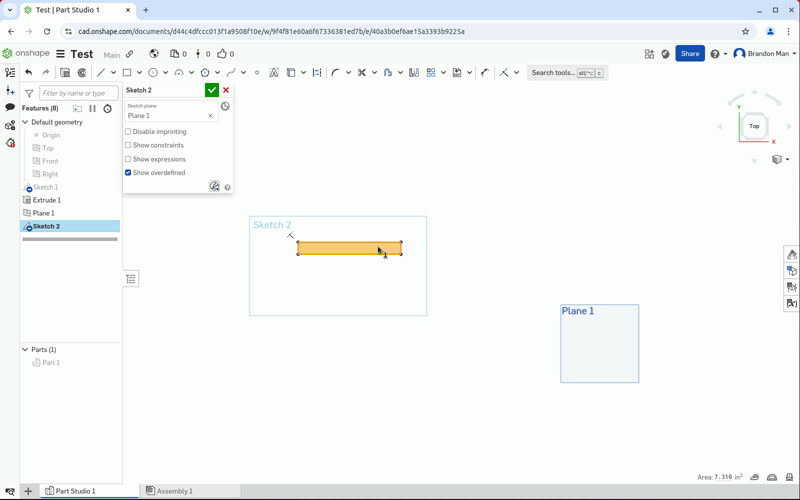
scroll(-6)
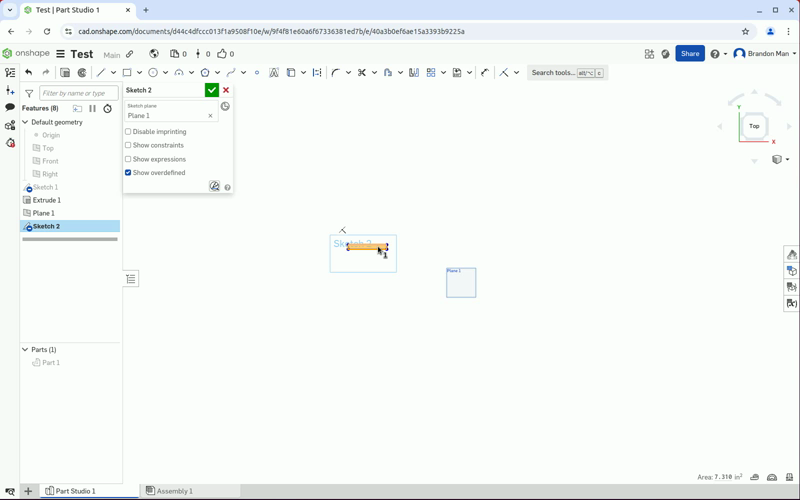
mouse_move(73, 352)
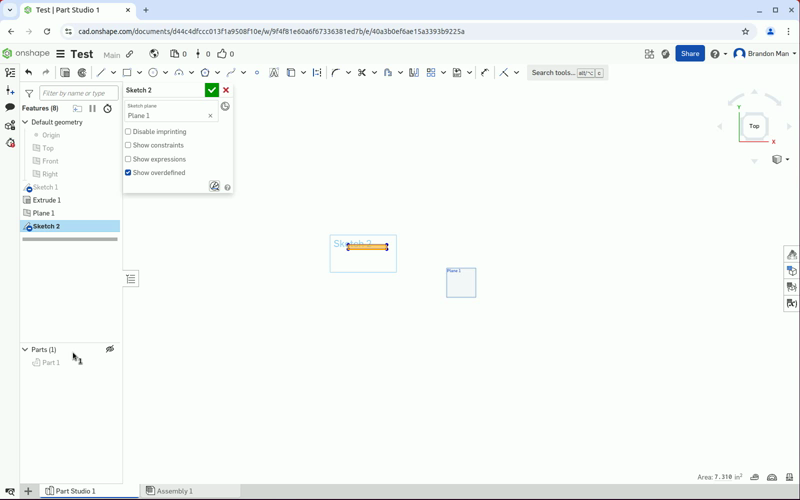
key(shift+y)
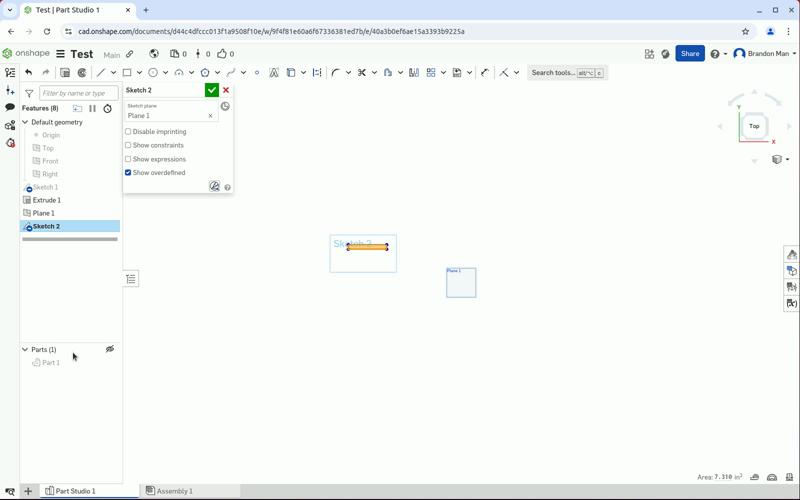
key(shift+e)
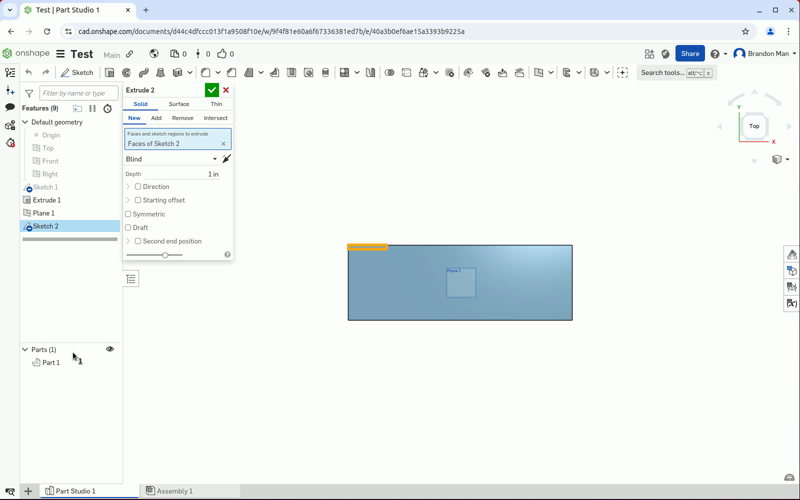
mouse_move(143, 106)
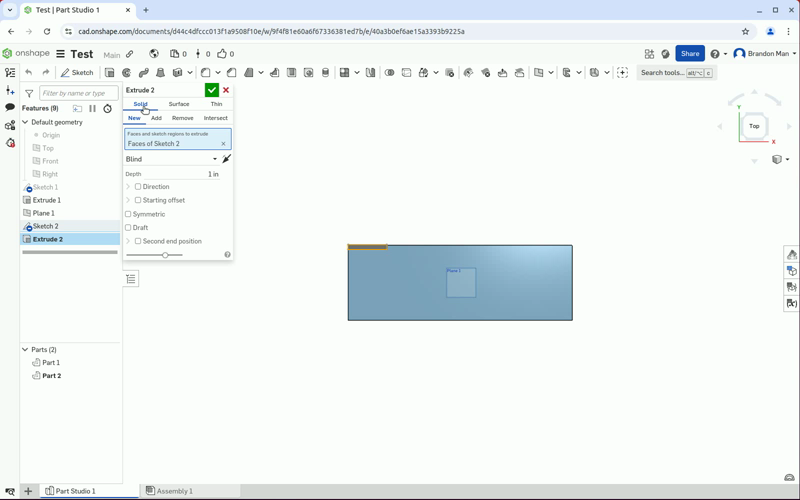
click(143, 106)
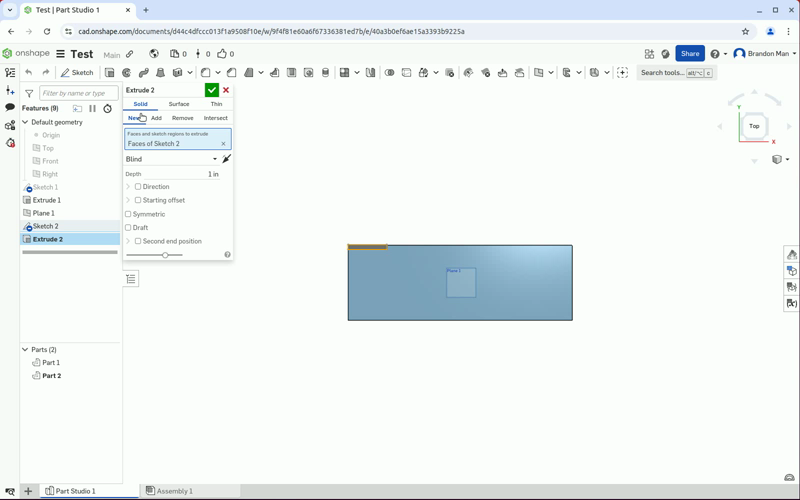
mouse_move(137, 120)
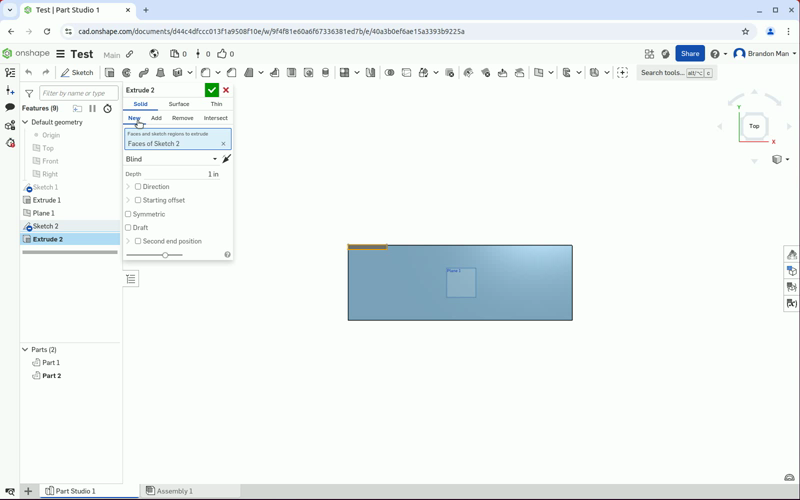
click(137, 120)
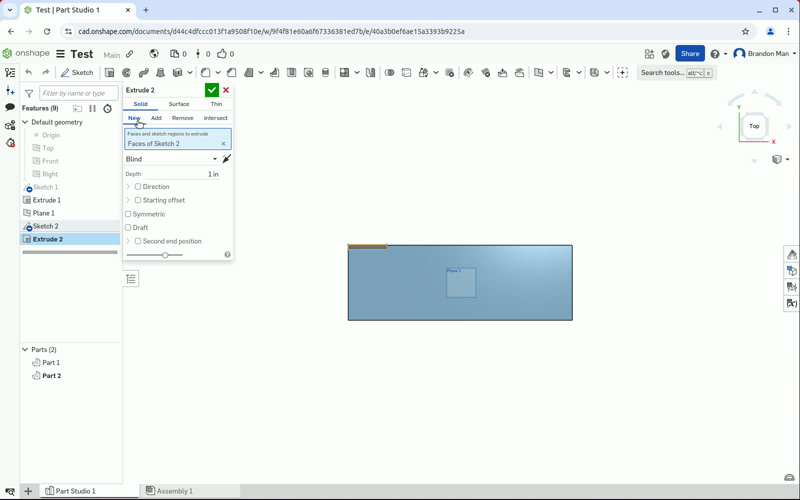
key(tab, 4)
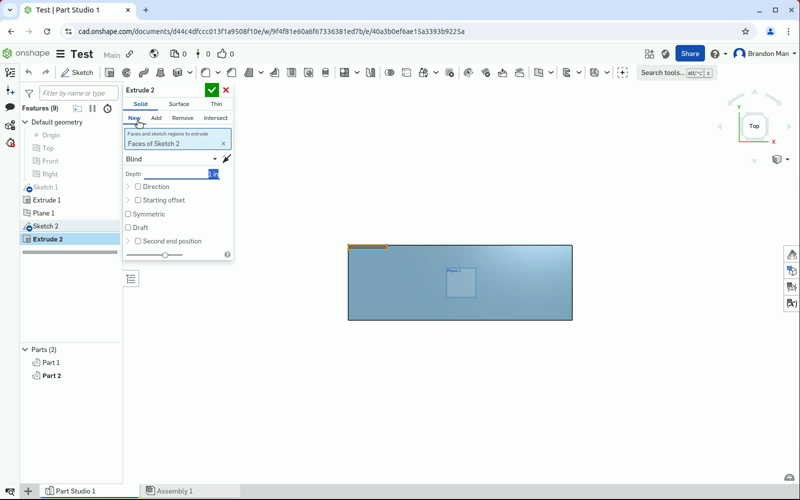
text(18.535)
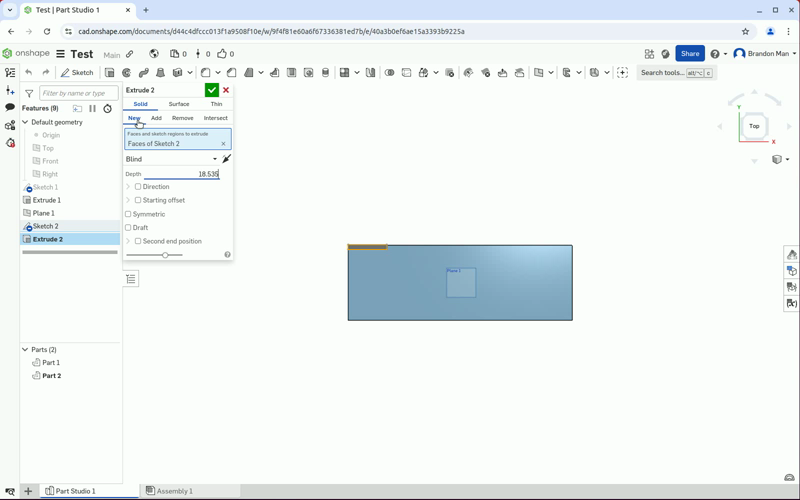
key(enter)
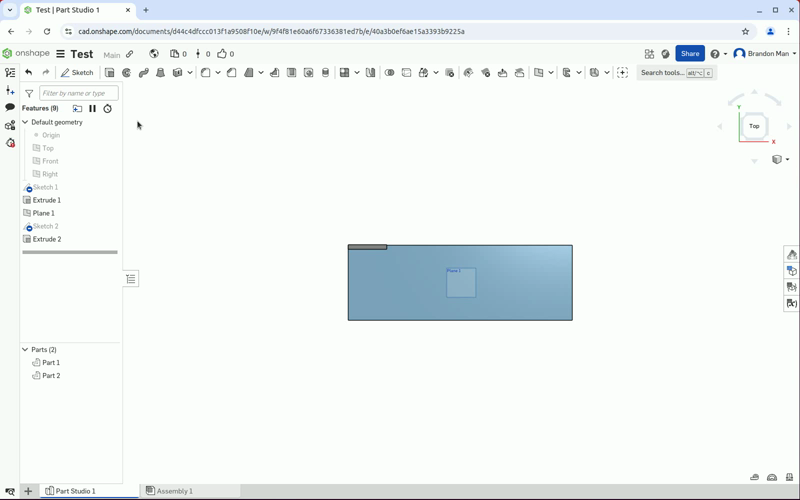
key(shift+h)
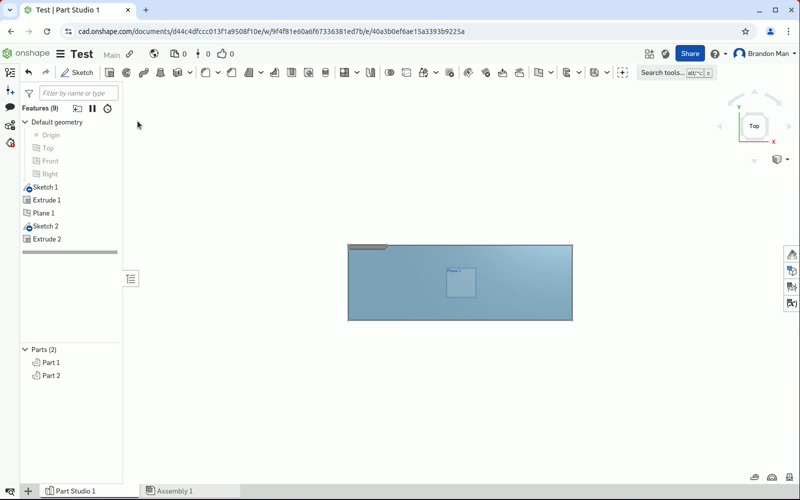
key(shift+h)
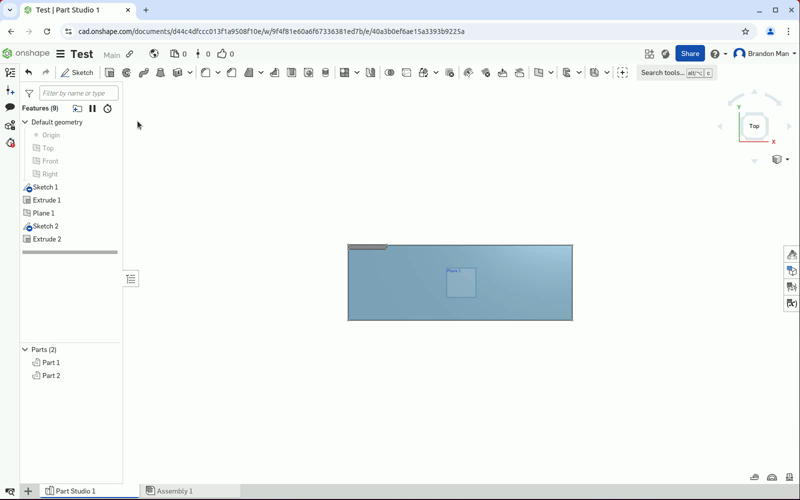
key(shift+7)
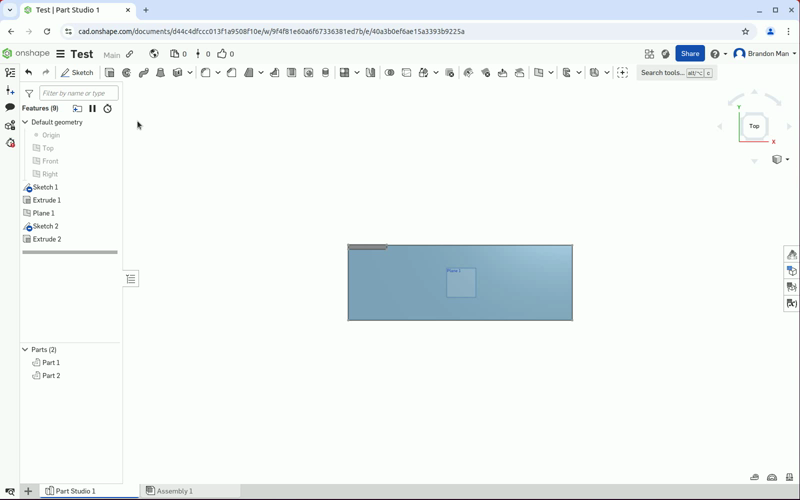
key(up, 3)
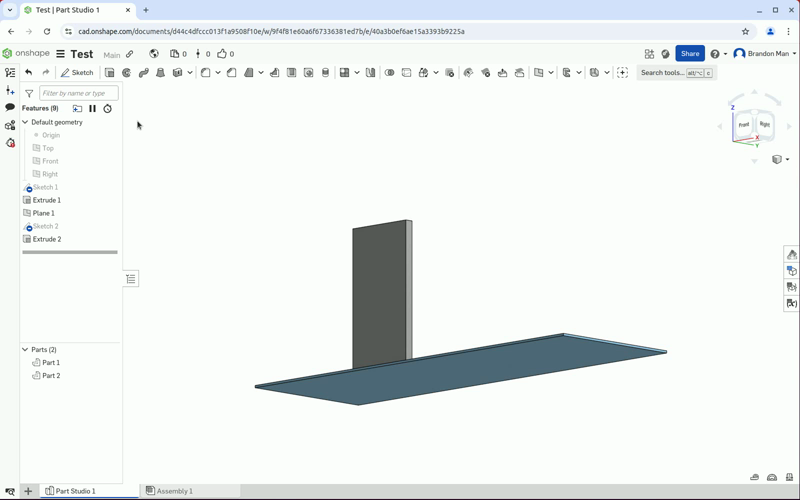
key(left, 3)
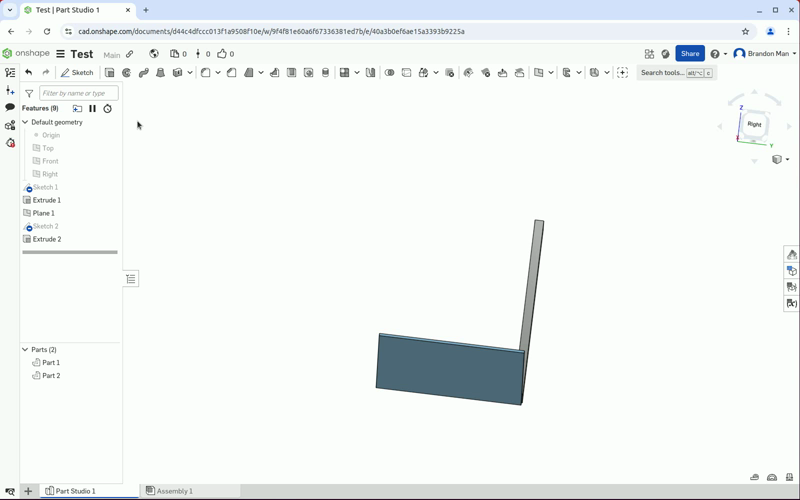
key(right, 3)
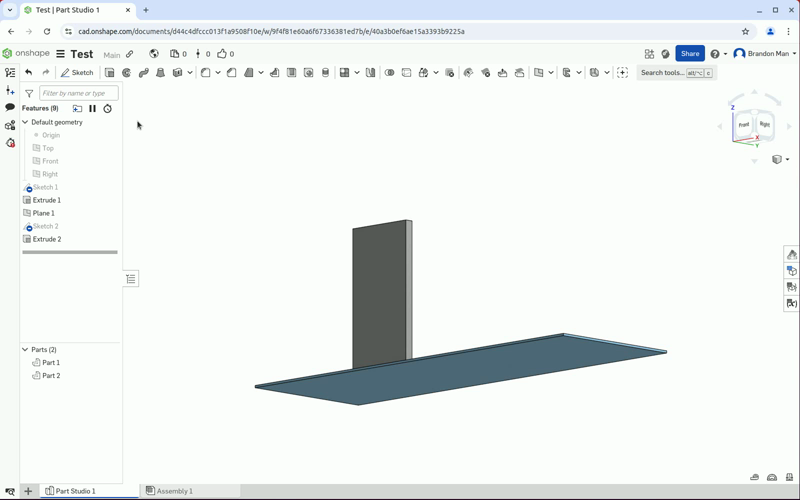
key(down, 3)
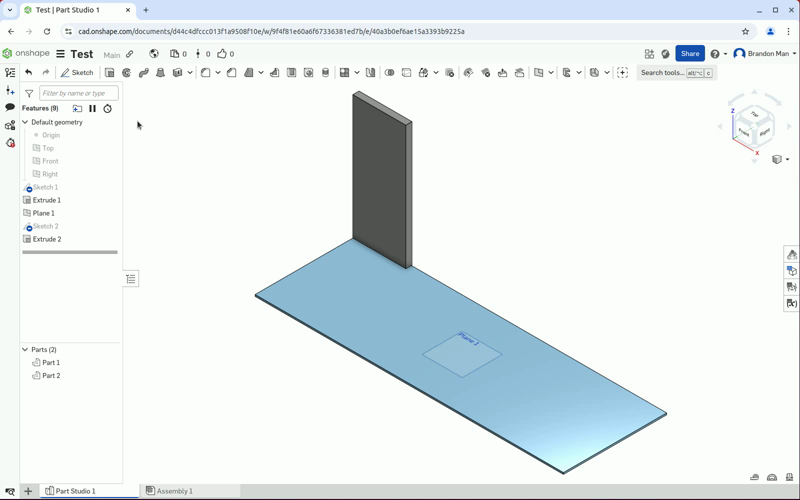
mouse_move(73, 189)
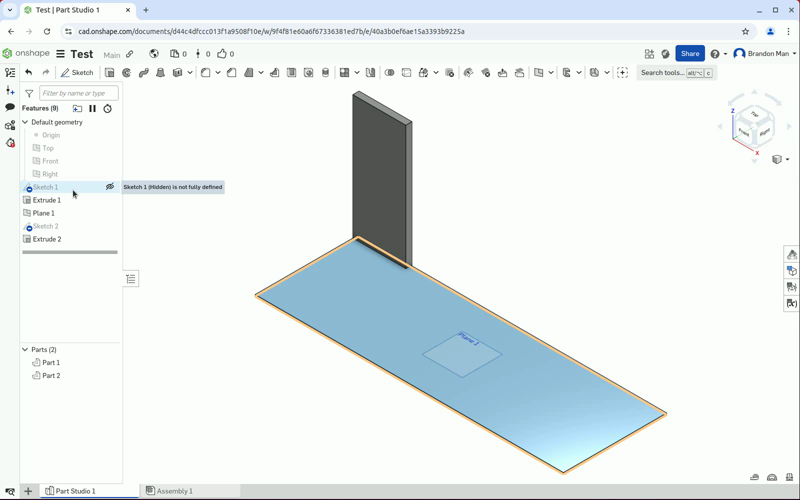
click(73, 189)